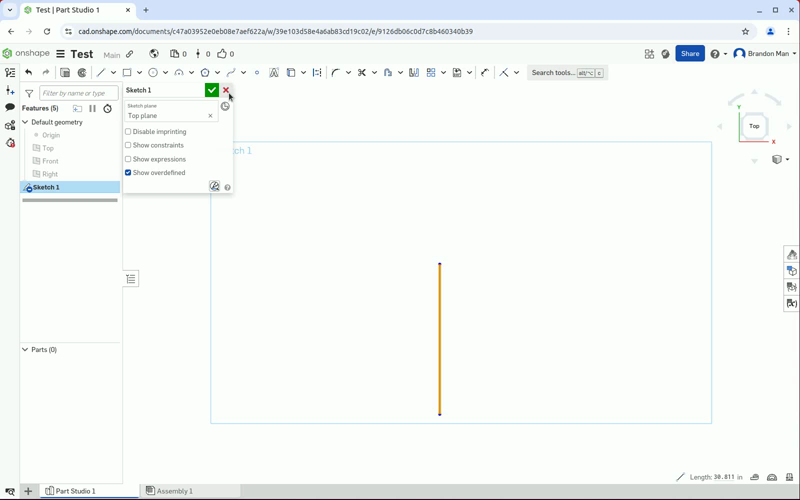
key(shift+h)
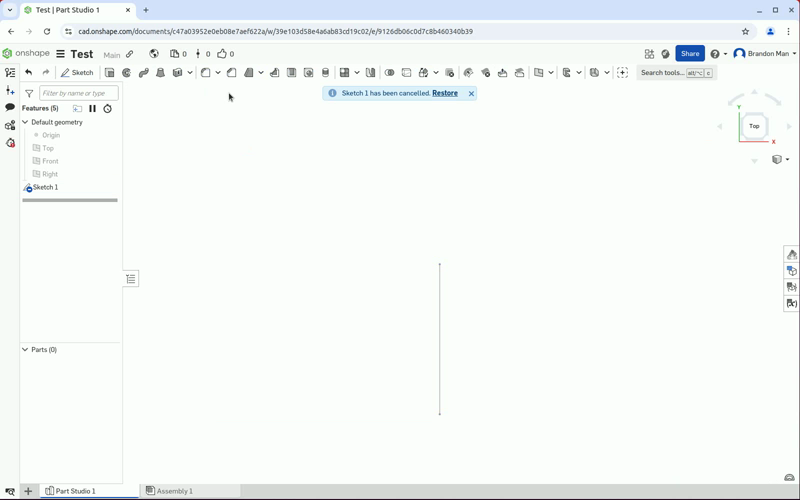
key(shift+s)
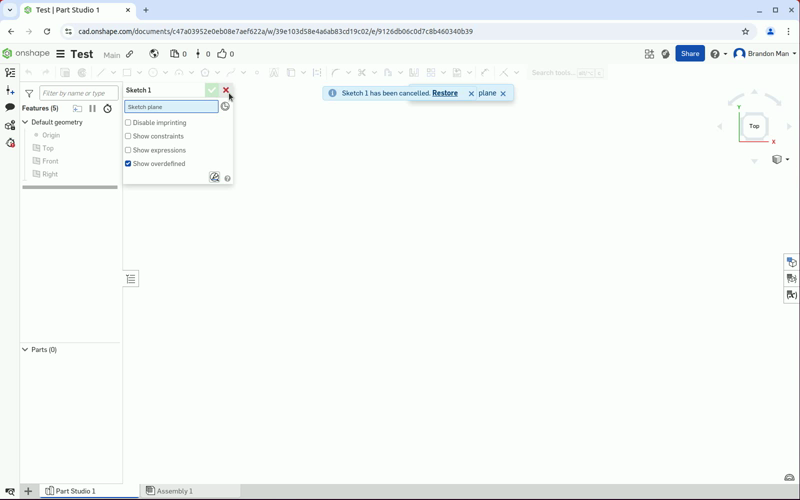
mouse_move(73, 150)
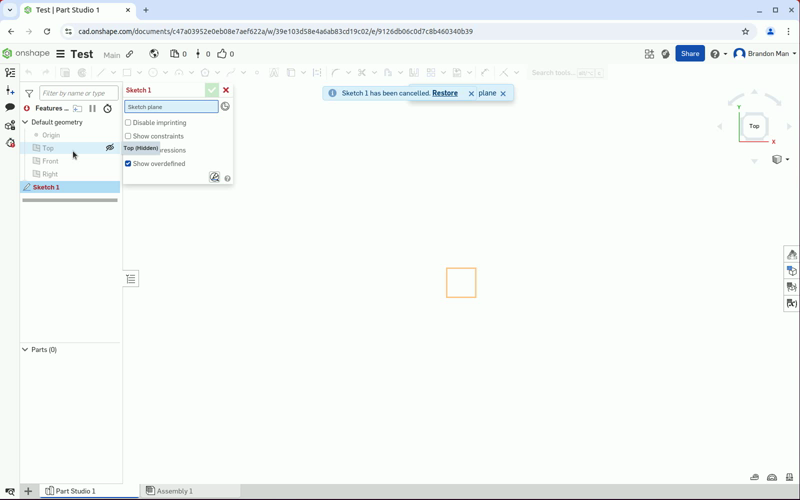
click(73, 150)
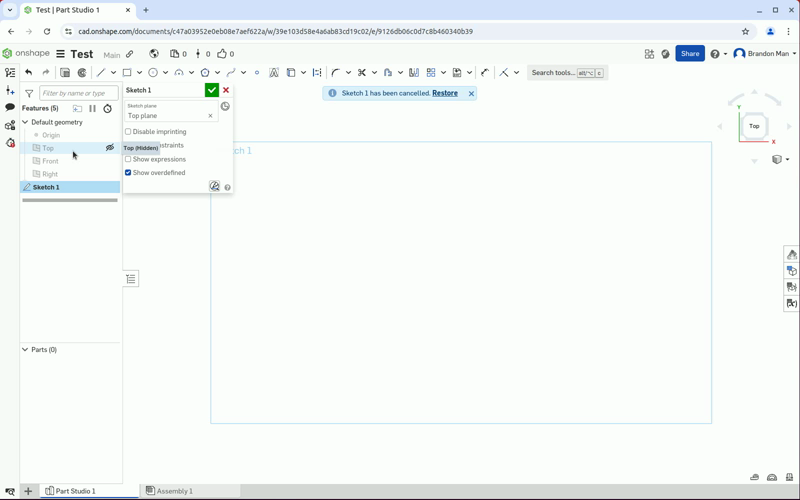
mouse_move(73, 352)
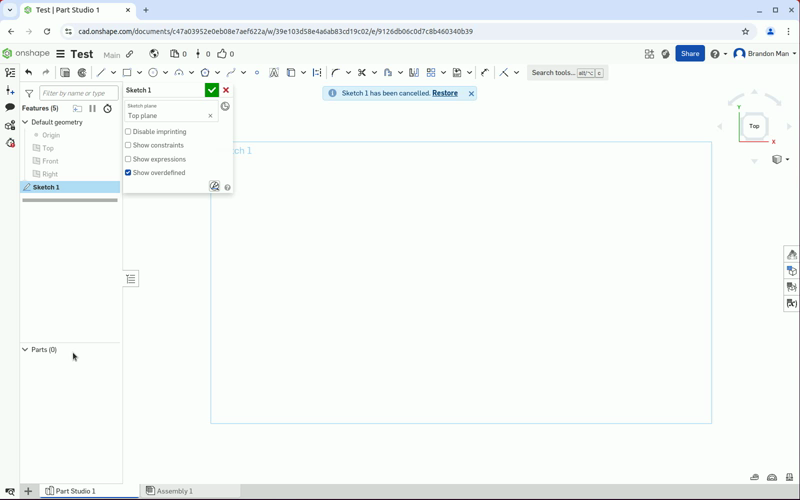
key(y)
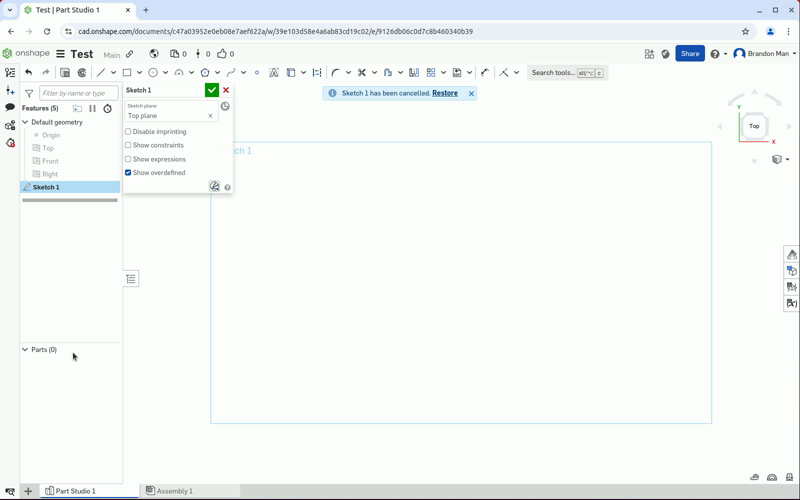
key(l)
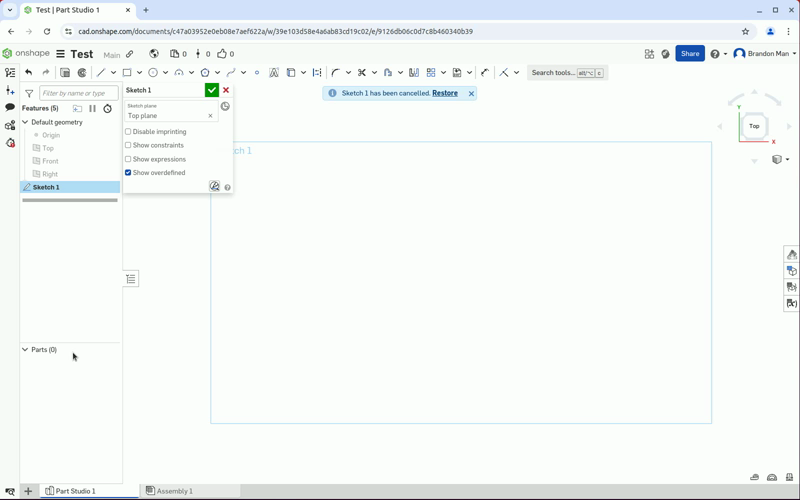
key_down(shift)
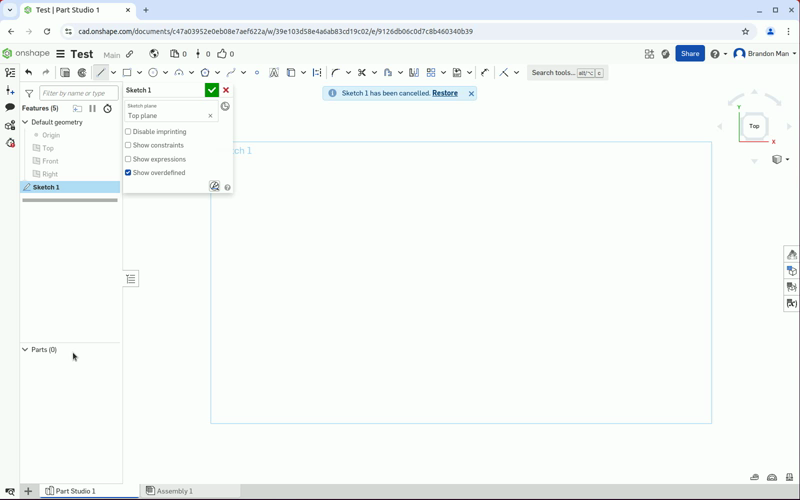
mouse_move(372, 363)
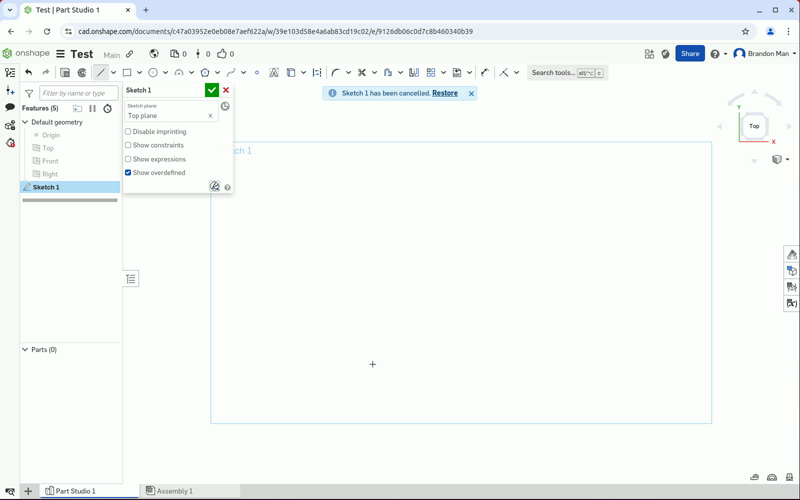
click(372, 363)
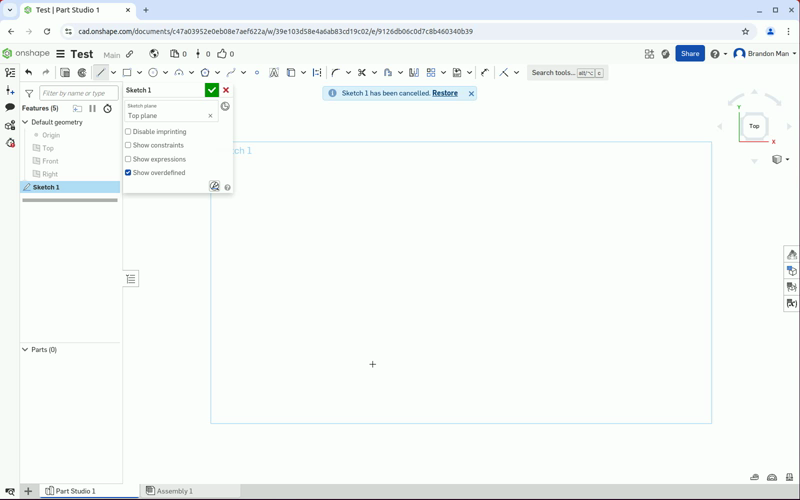
key_up(shift)
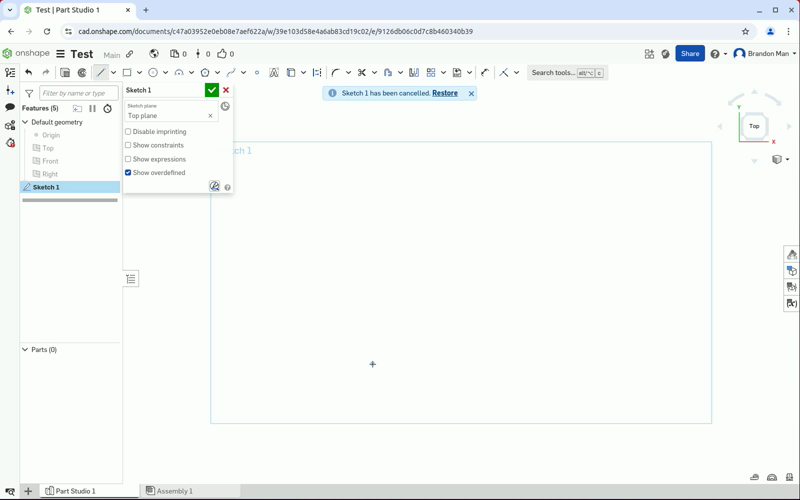
key_down(shift)
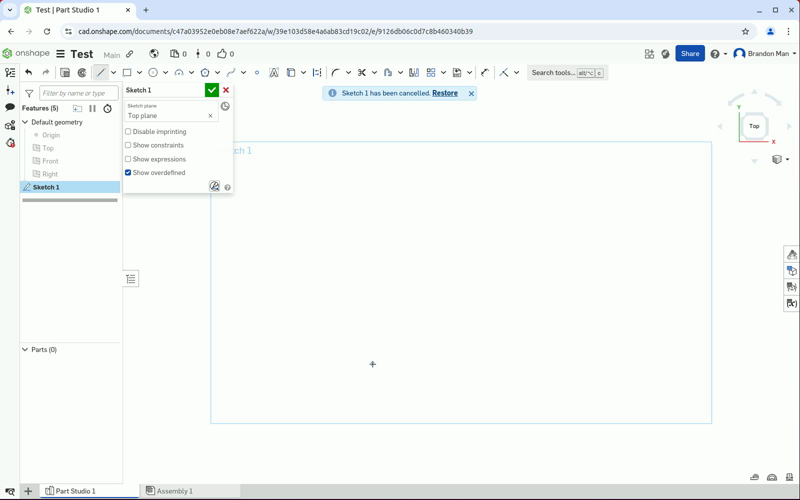
mouse_move(549, 363)
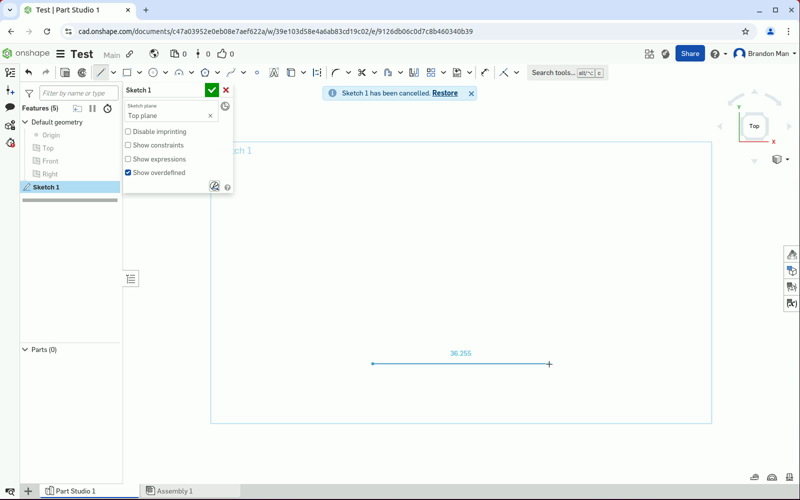
click(549, 363)
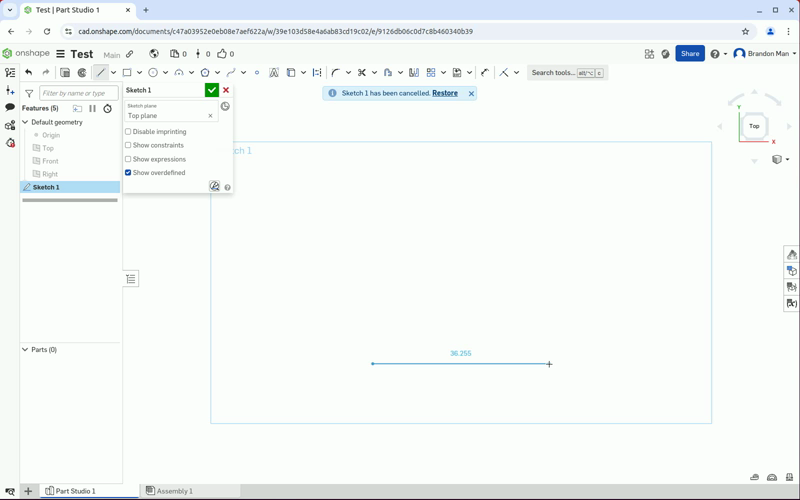
key_up(shift)
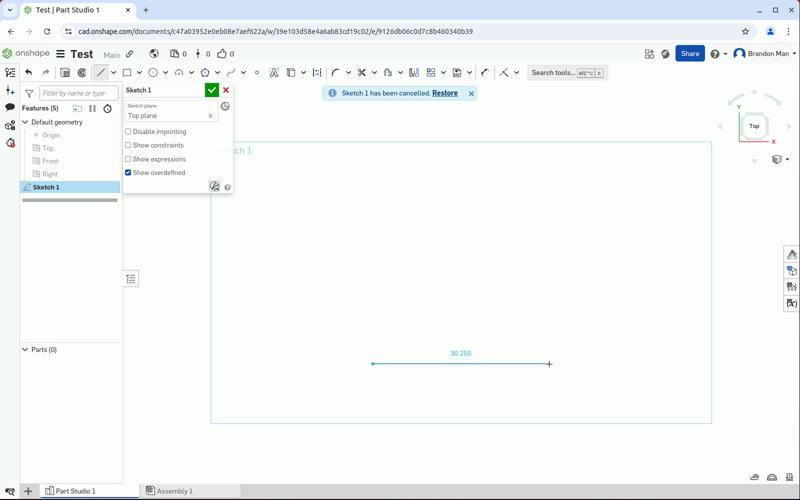
key_down(shift)
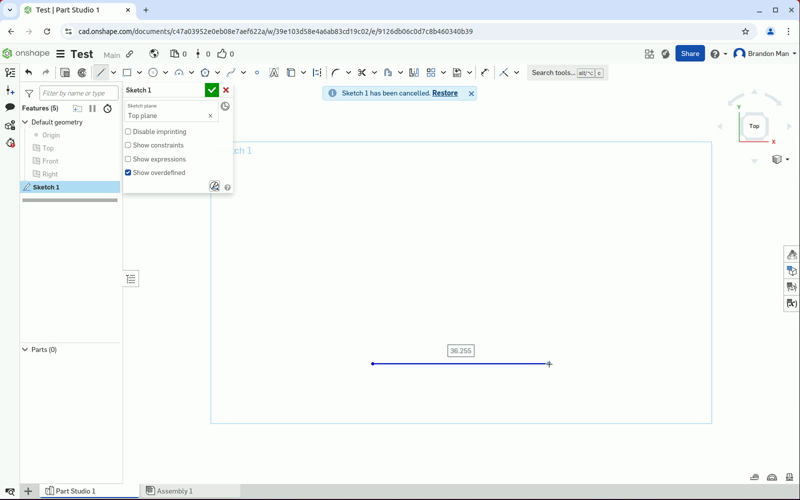
mouse_move(549, 204)
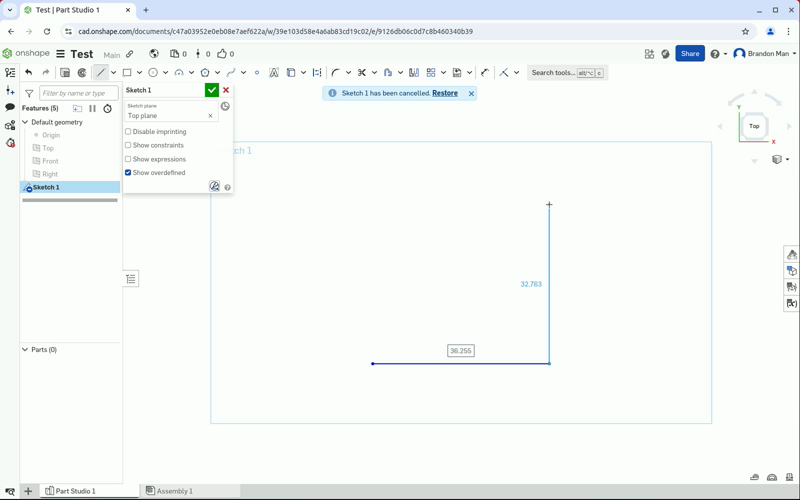
click(549, 204)
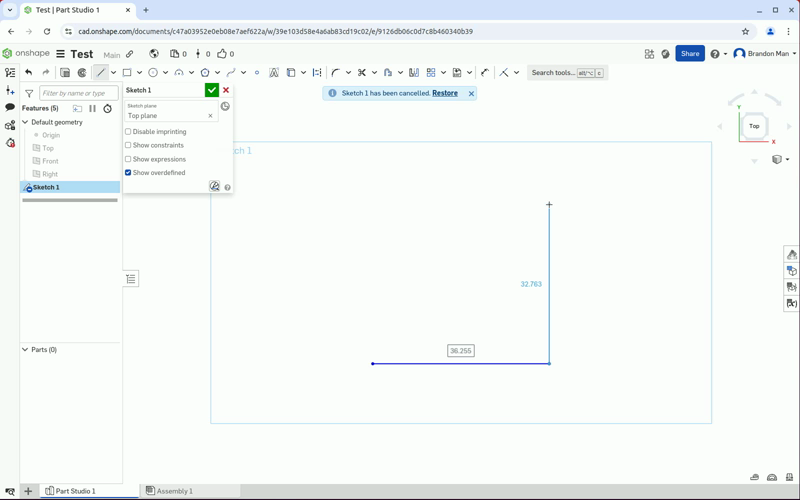
key_up(shift)
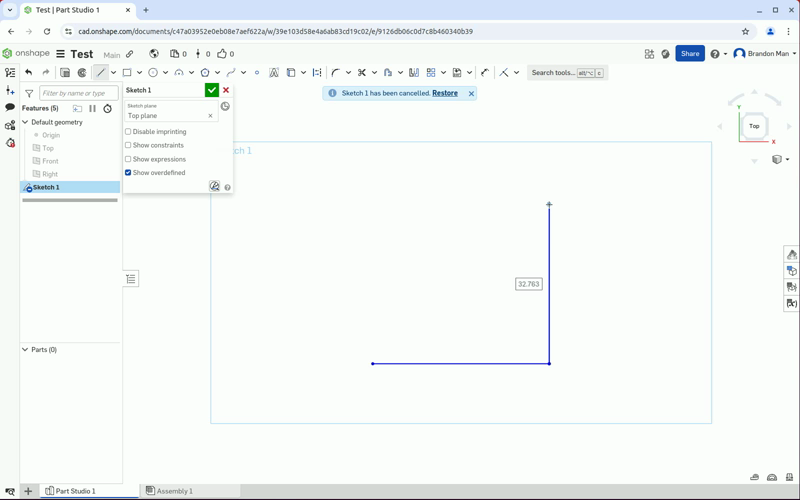
key_down(shift)
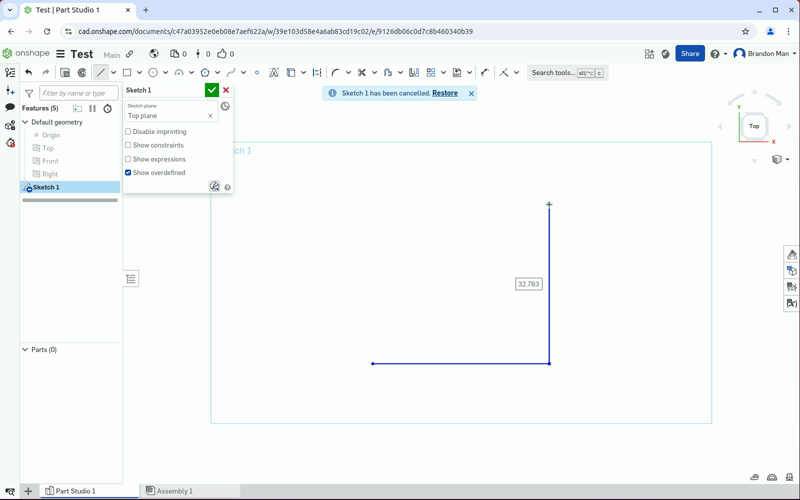
mouse_move(372, 204)
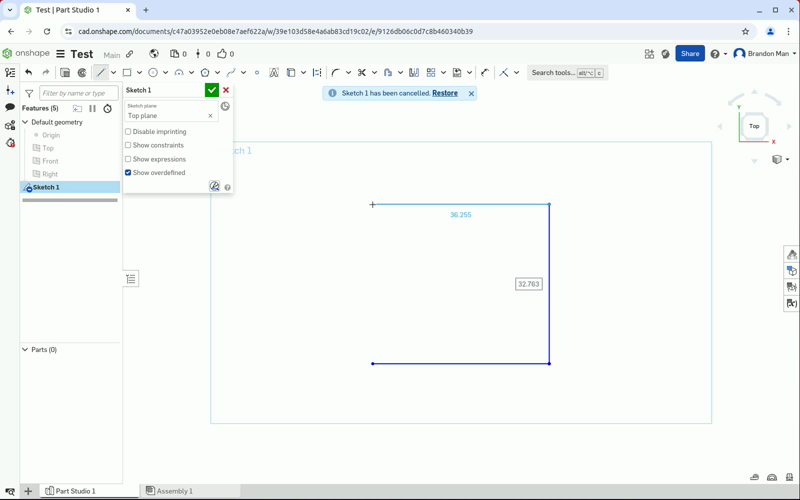
click(372, 204)
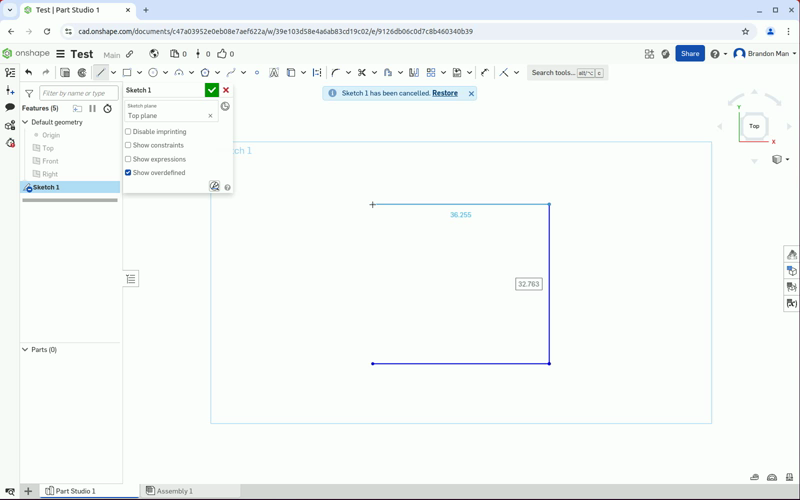
key_up(shift)
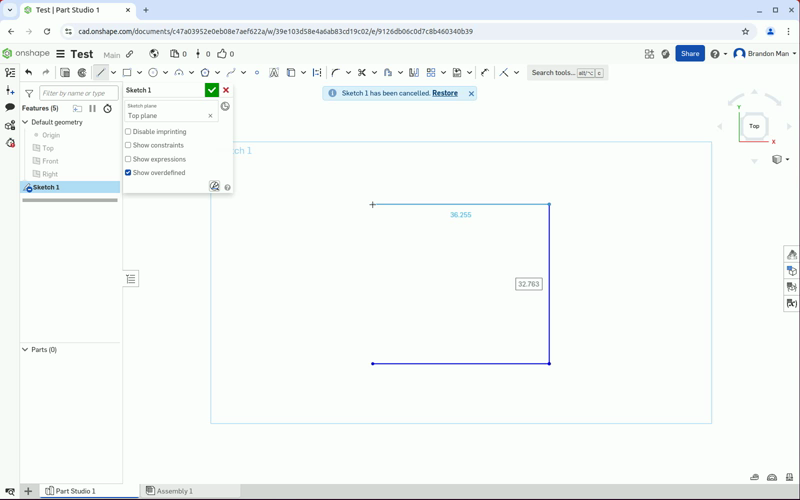
key_down(shift)
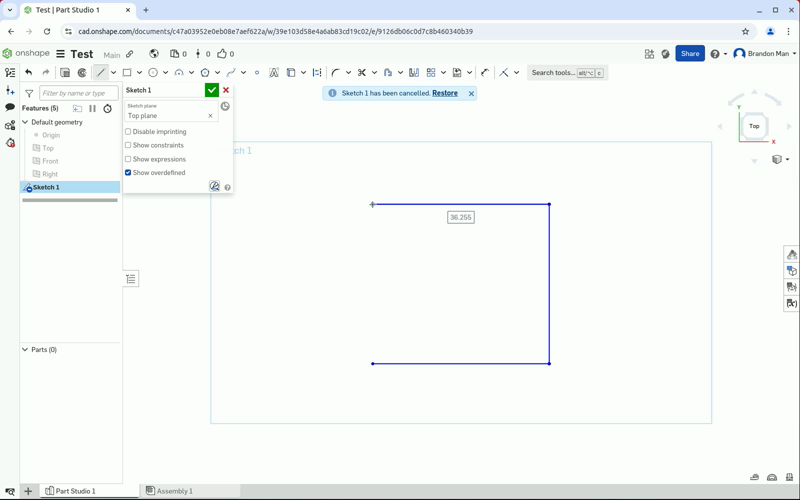
mouse_move(372, 363)
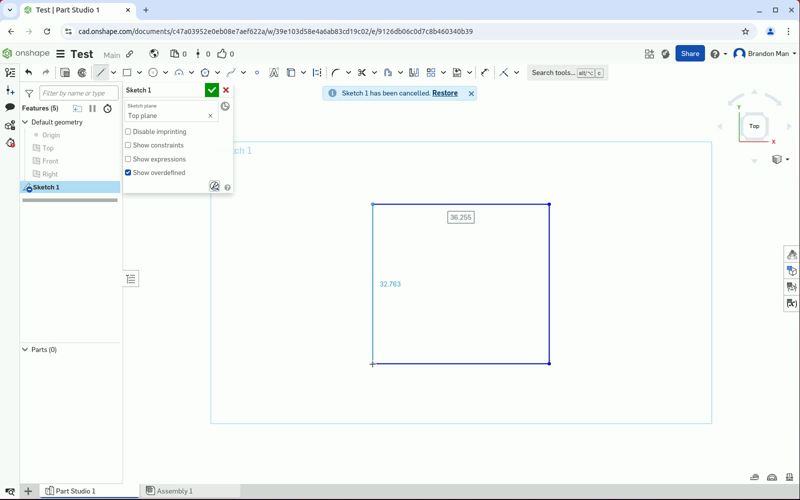
key_up(shift)
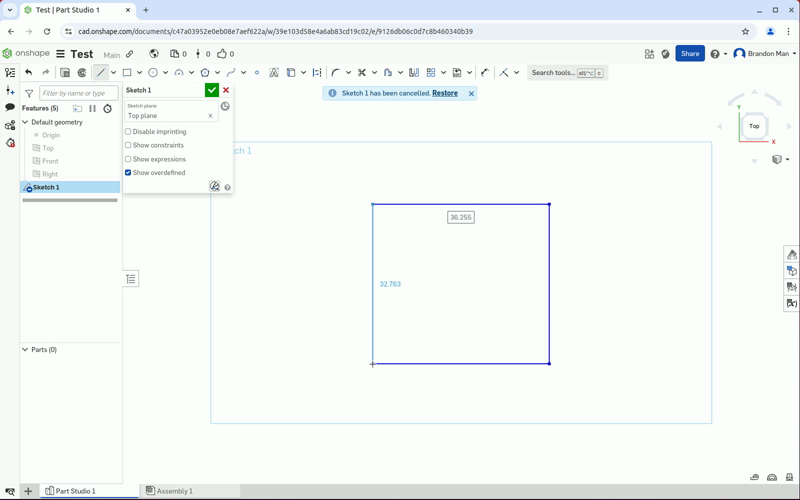
click(372, 363)
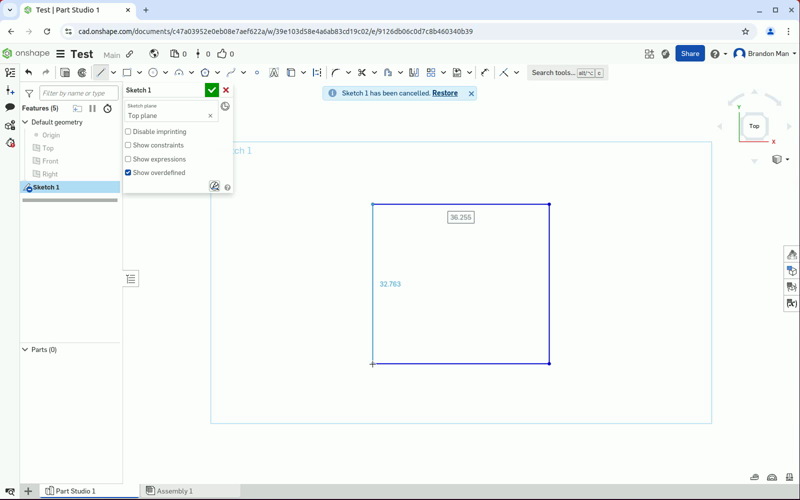
key(esc)
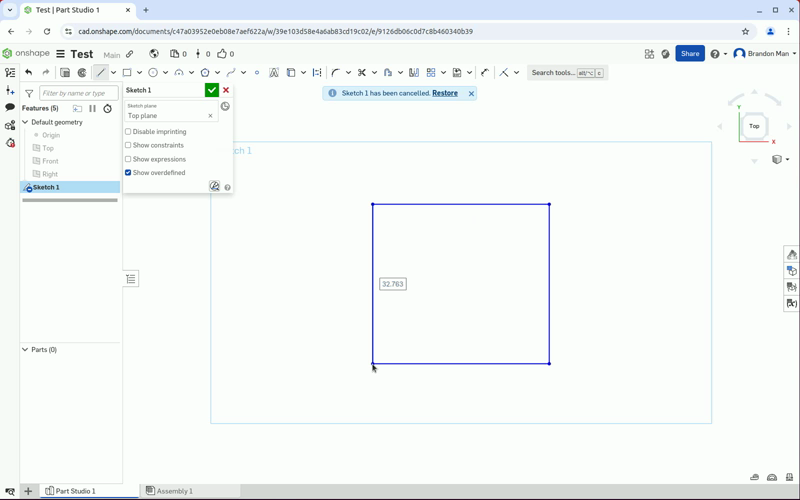
mouse_move(507, 343)
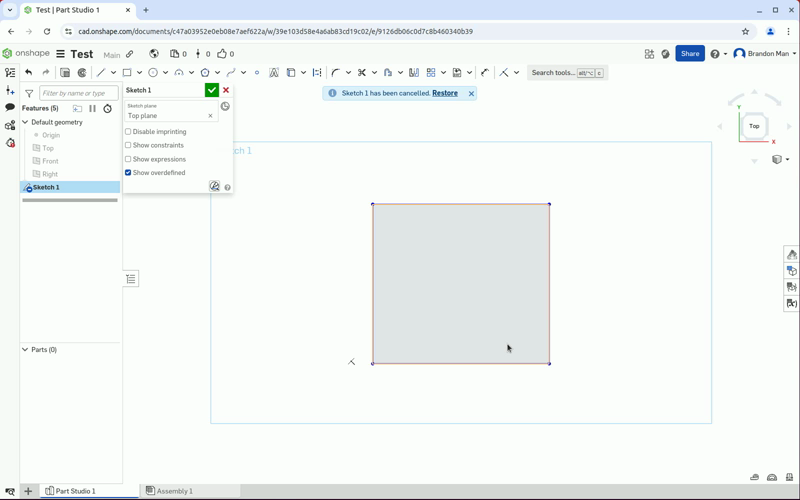
click(507, 343)
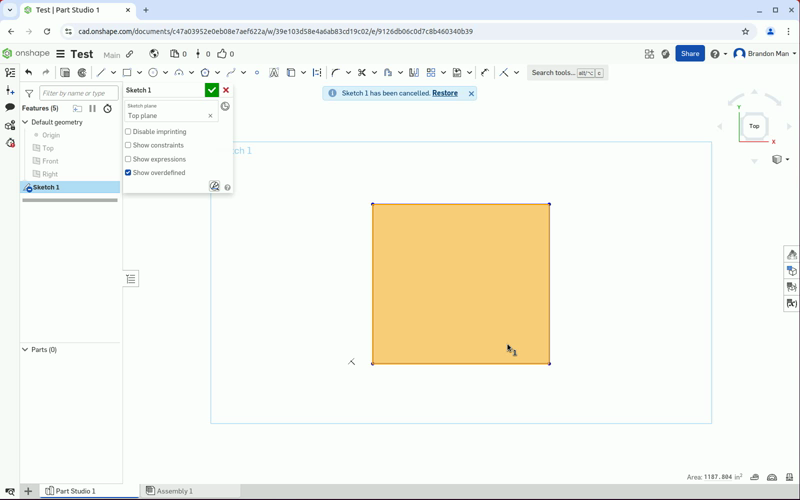
mouse_move(73, 352)
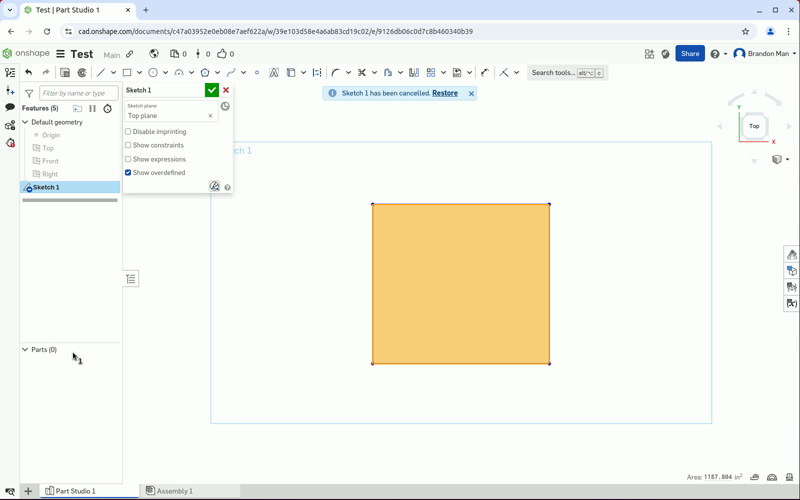
key(shift+y)
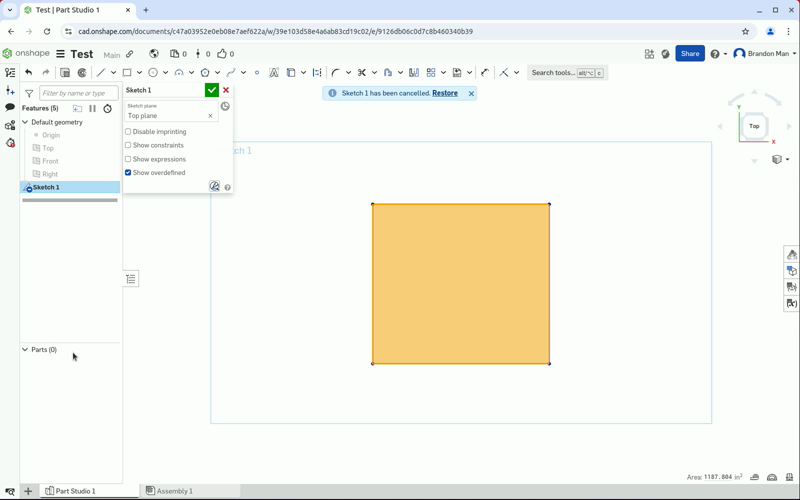
key(shift+e)
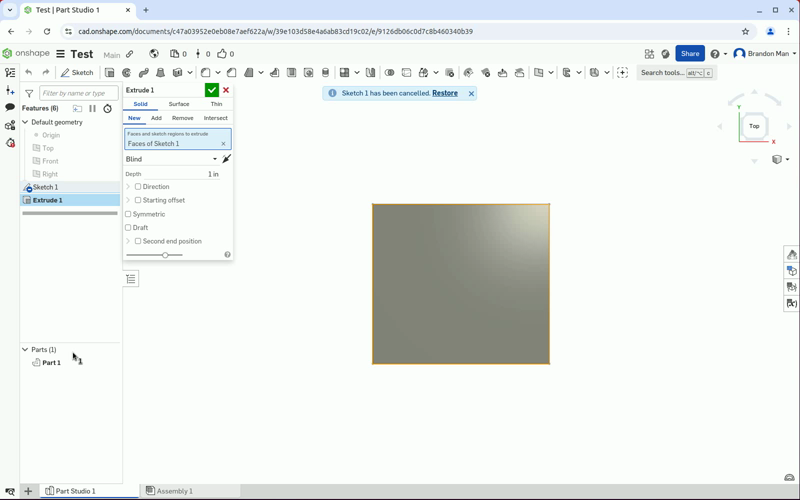
mouse_move(143, 106)
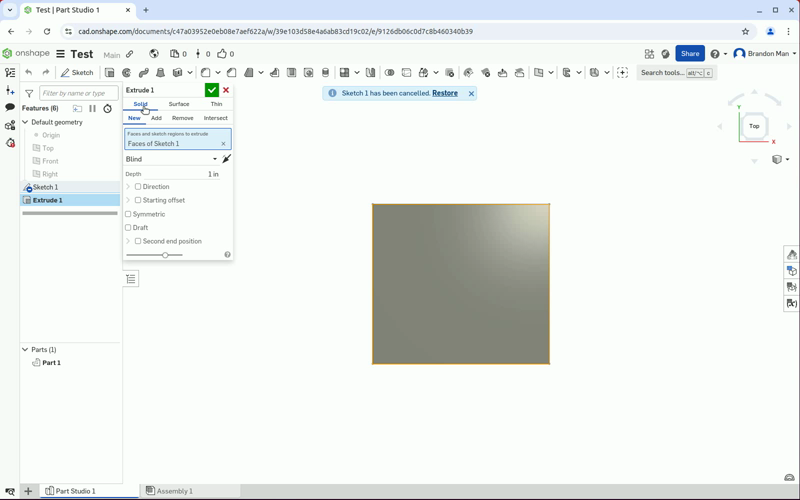
click(143, 106)
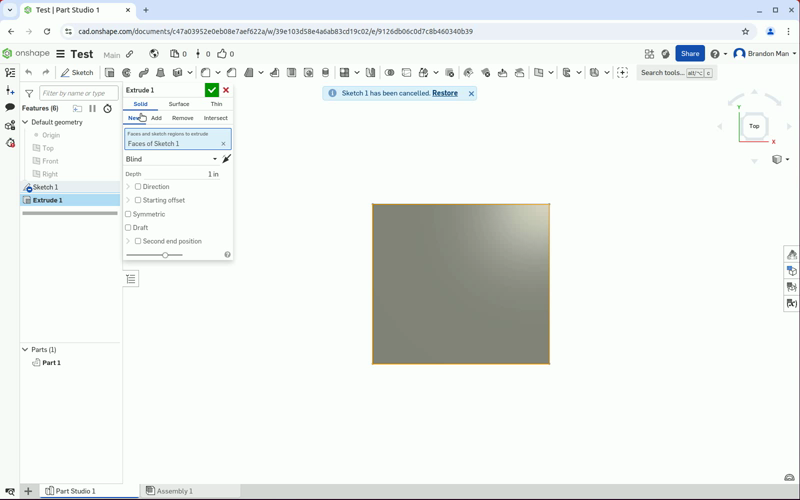
mouse_move(137, 120)
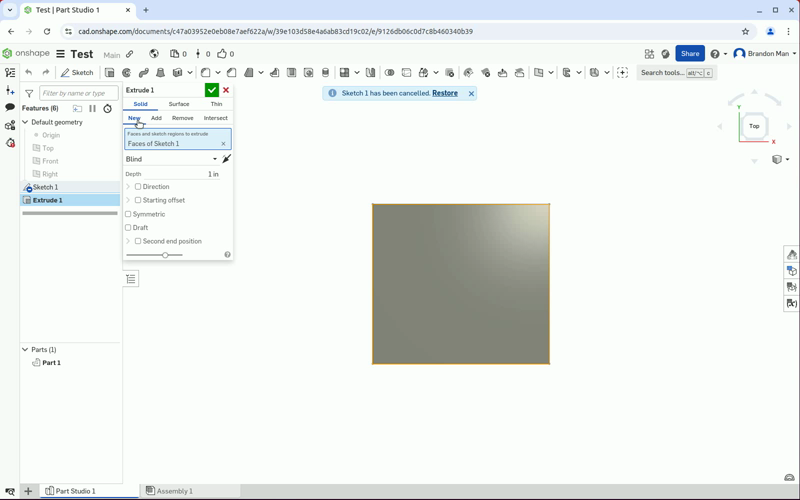
click(137, 120)
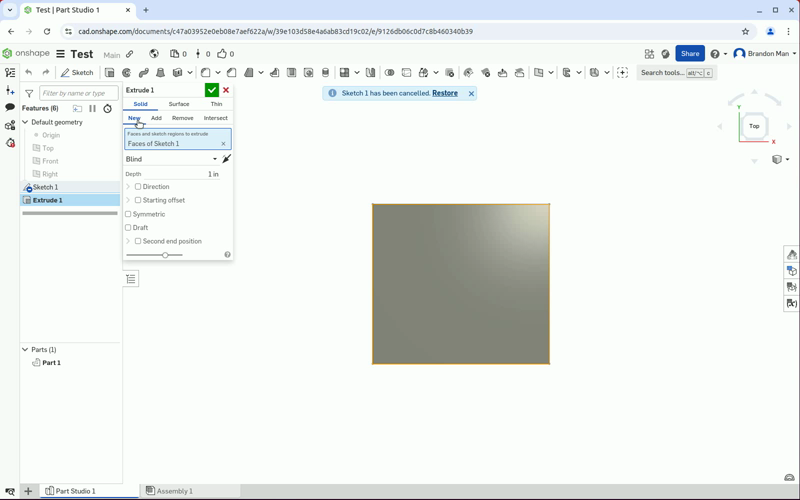
key(tab, 4)
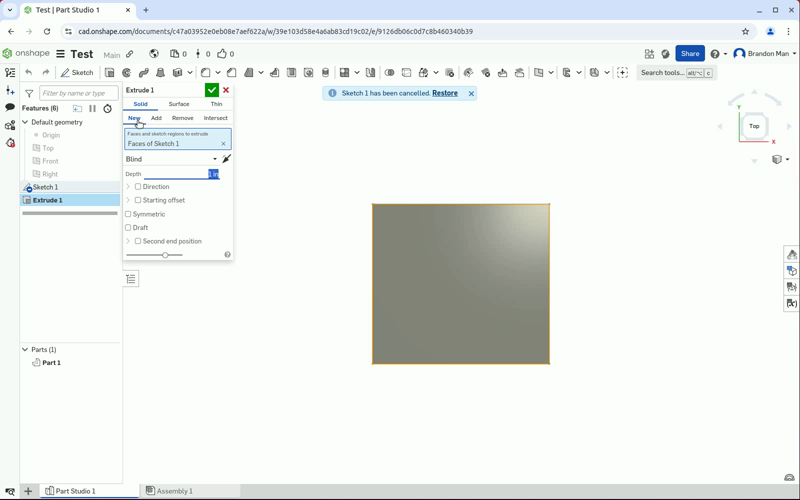
text(6.499)
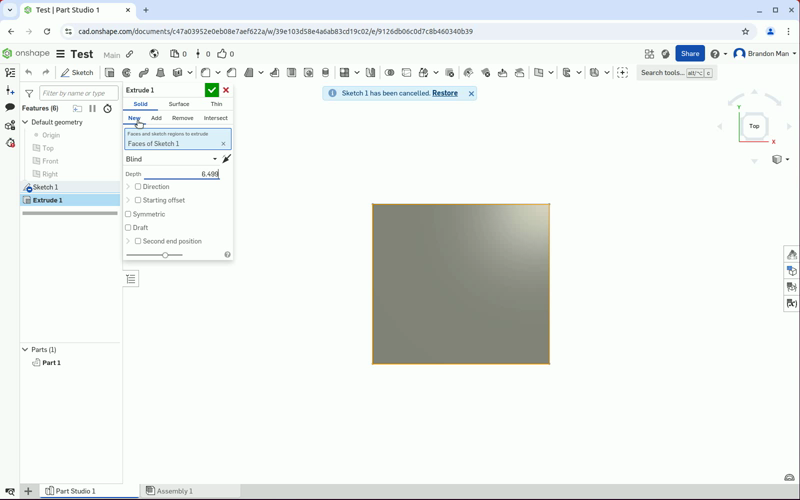
key(enter)
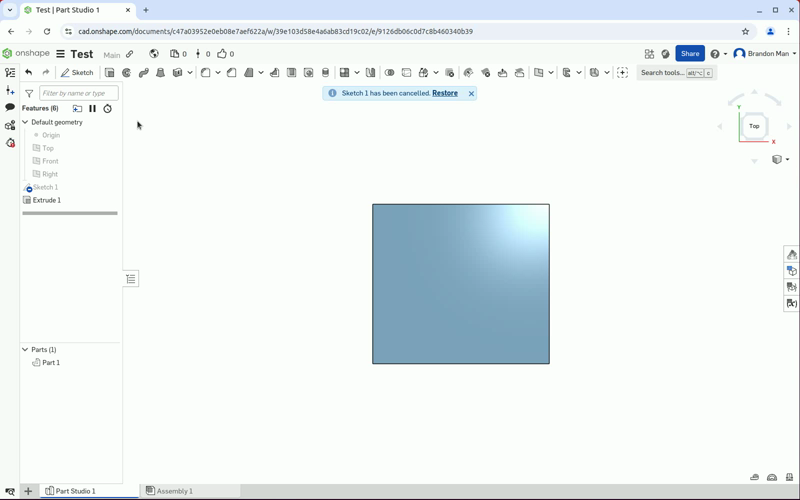
key(shift+h)
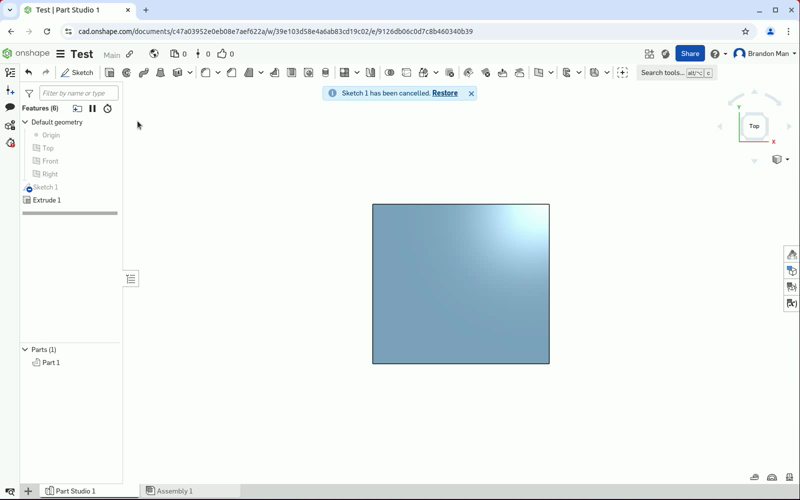
key(shift+h)
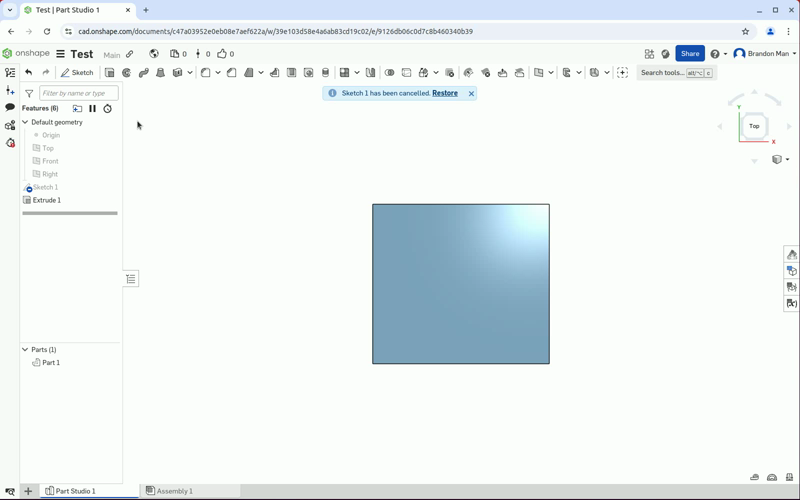
mouse_move(73, 189)
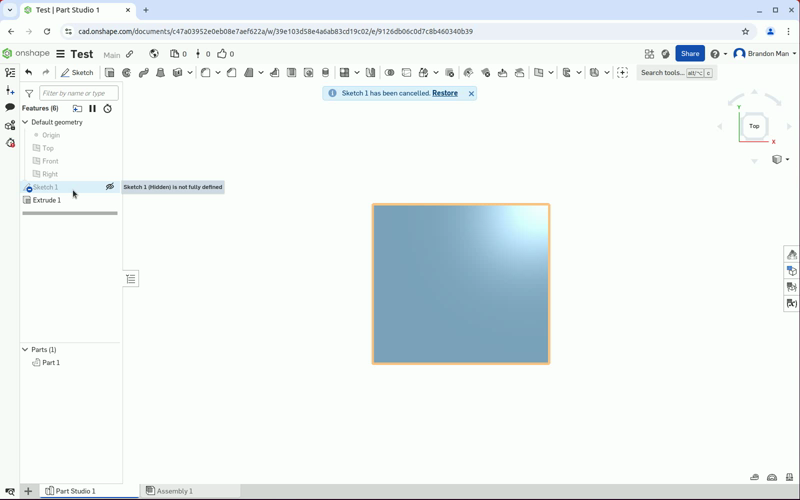
click(73, 189)
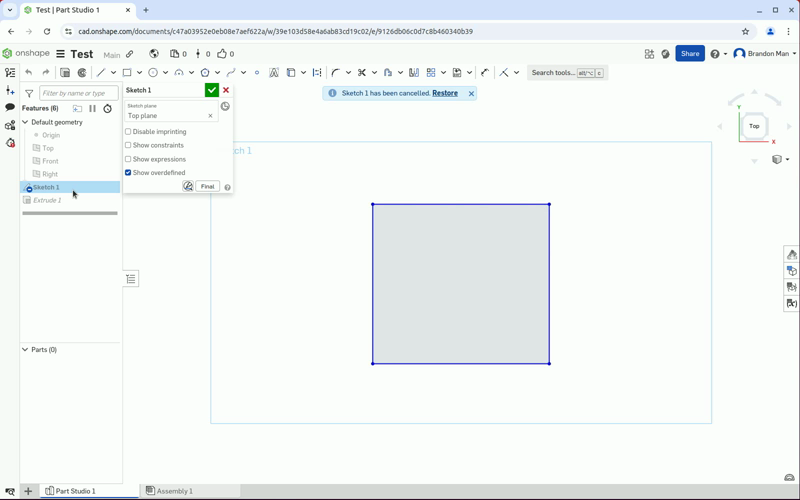
mouse_move(229, 92)
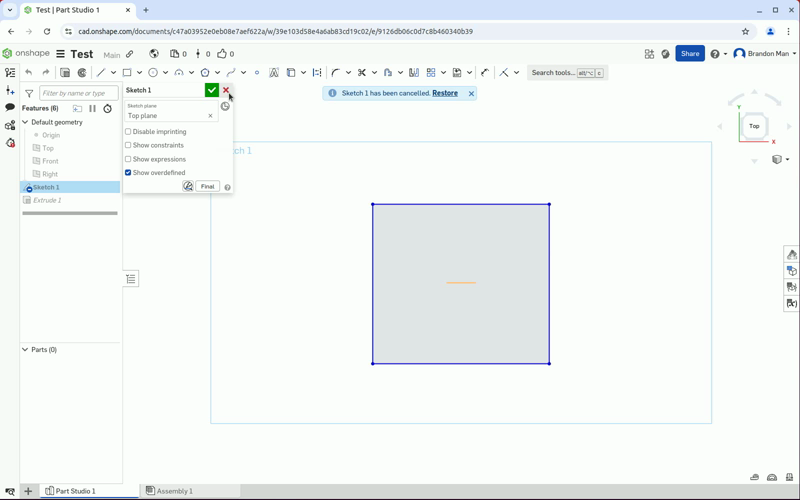
click(229, 92)
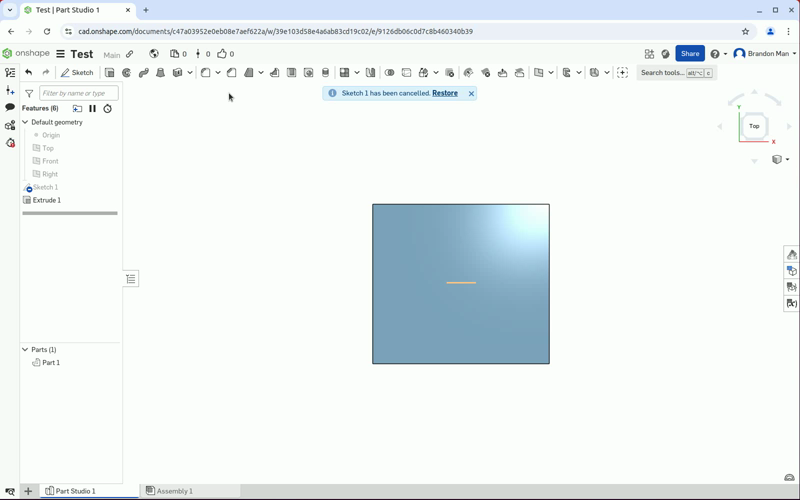
mouse_move(541, 75)
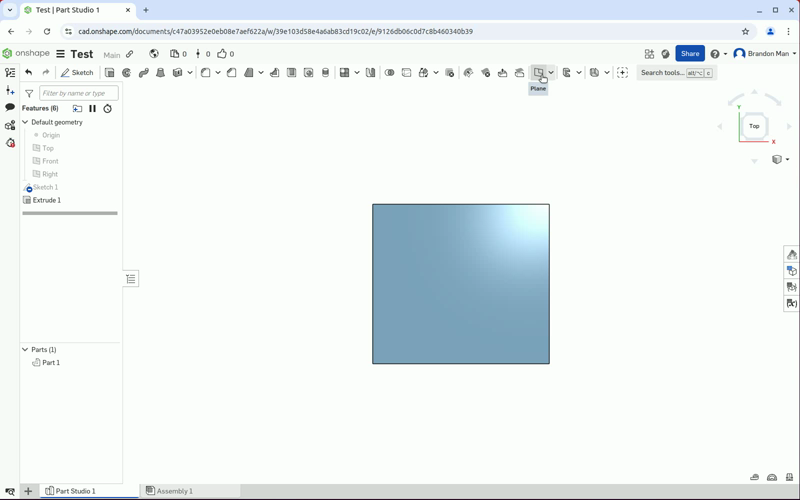
click(541, 75)
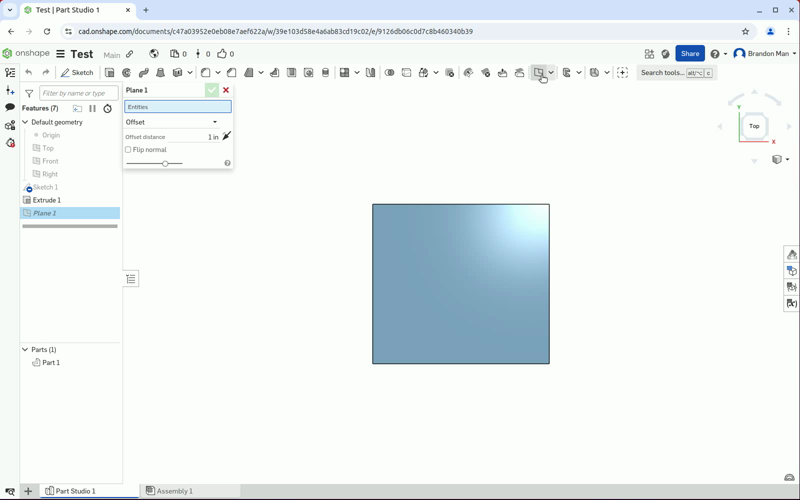
mouse_move(73, 150)
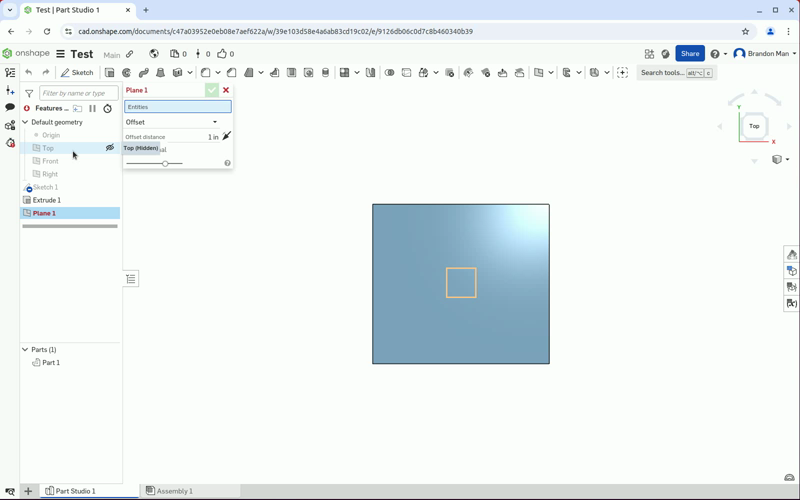
click(73, 150)
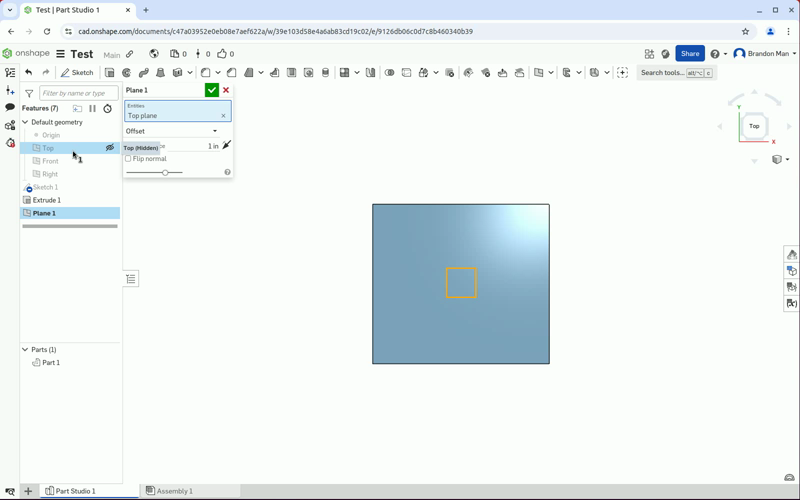
key(tab, 2)
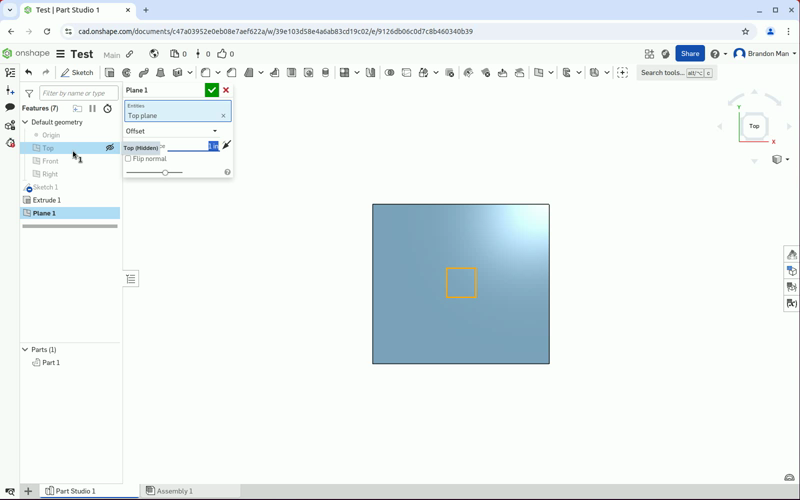
text(6.501)
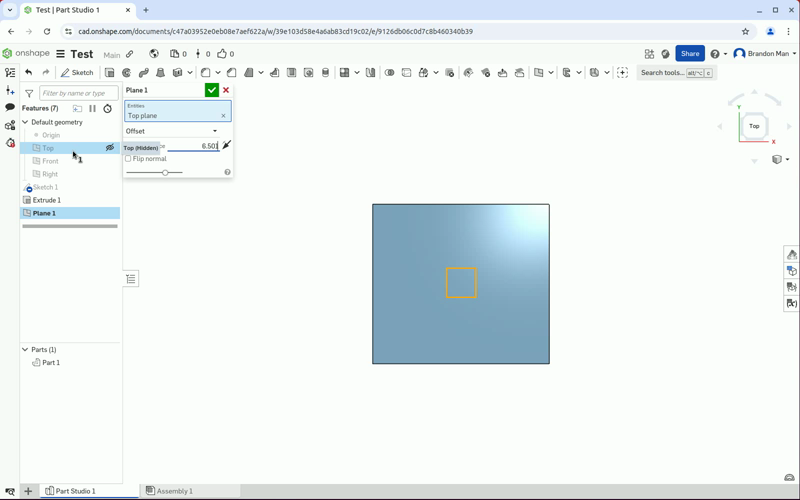
key(enter, 2)
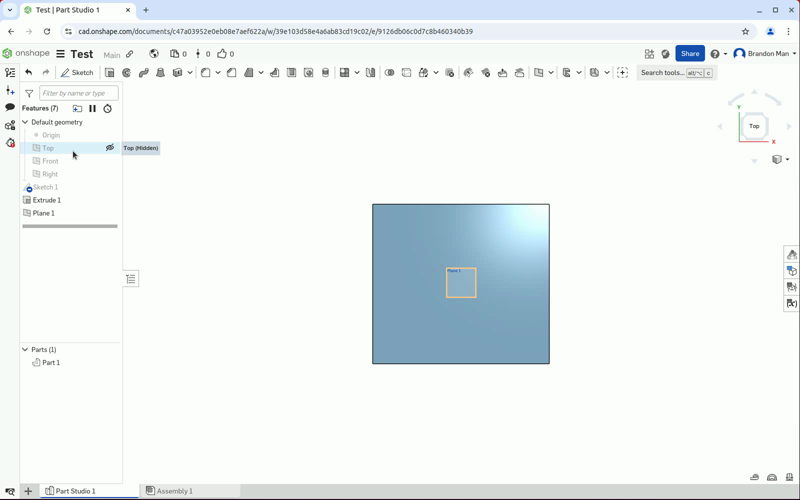
key(shift+s)
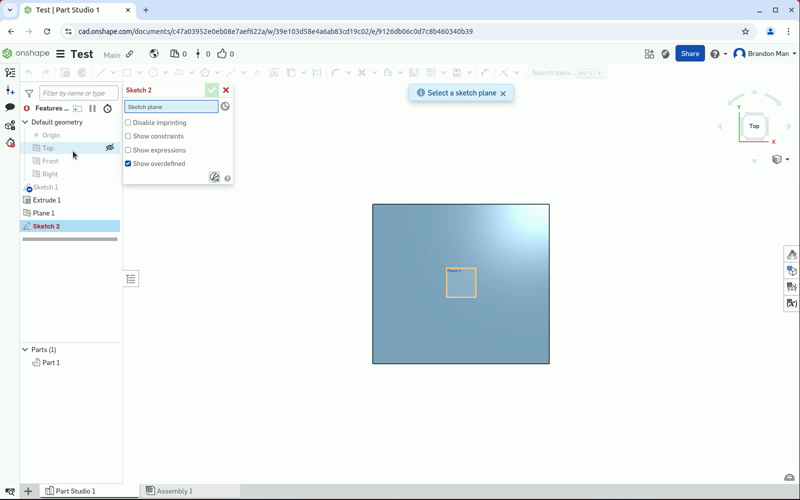
mouse_move(73, 215)
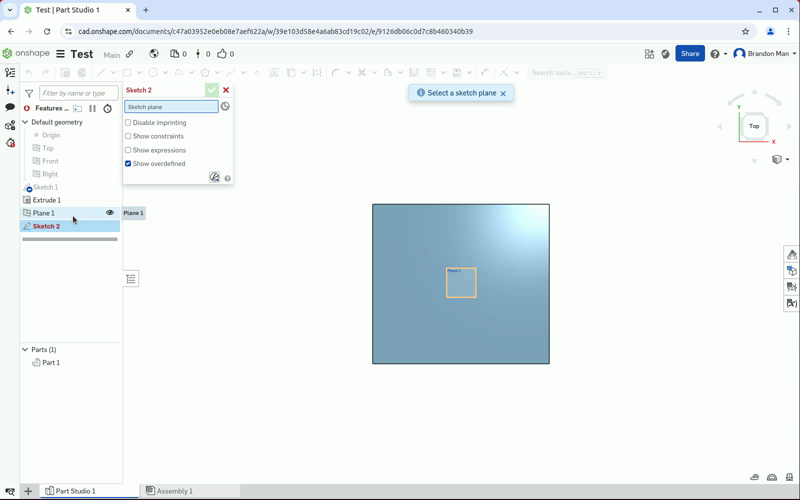
click(73, 215)
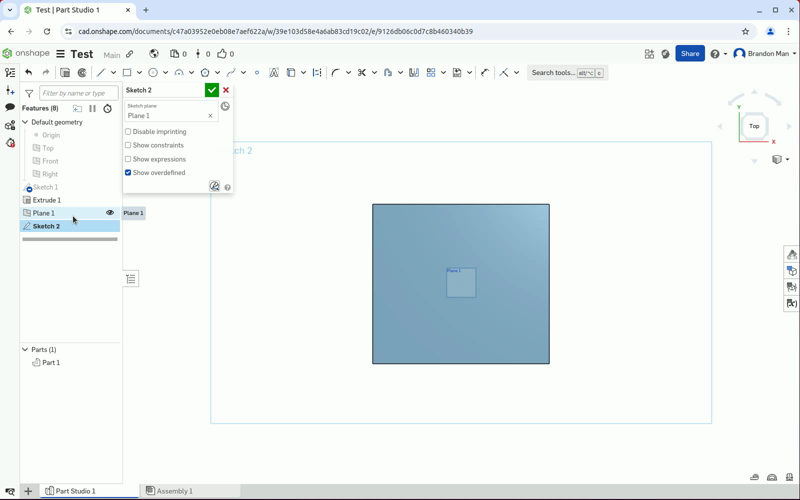
mouse_move(73, 352)
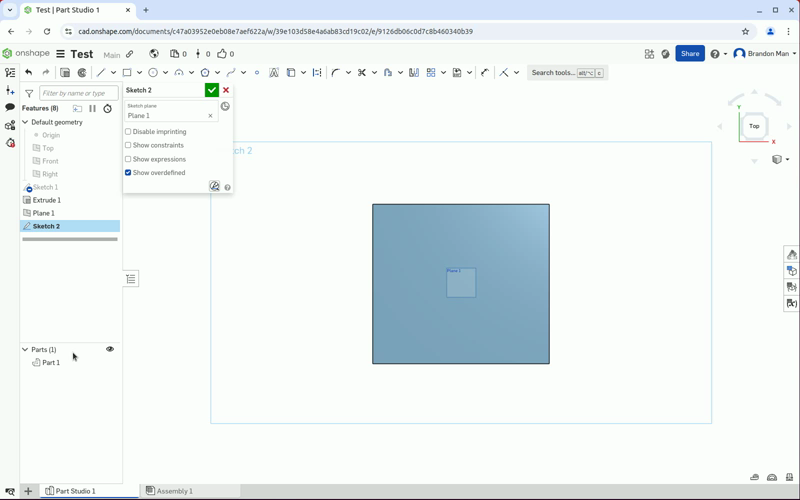
key(y)
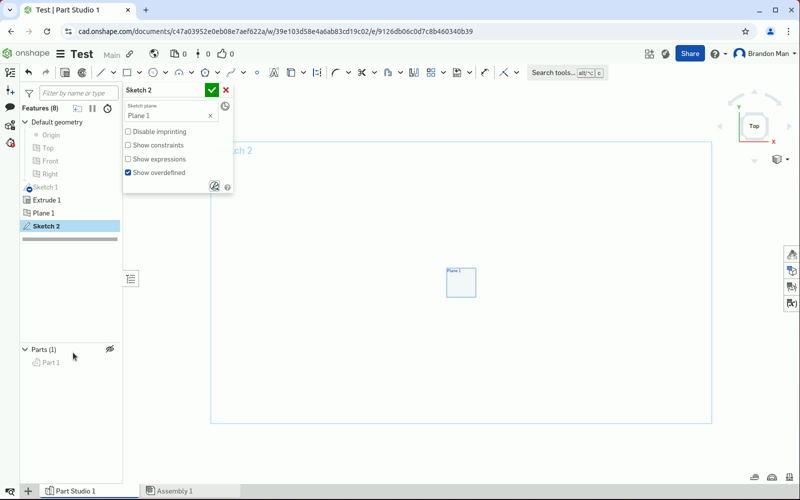
key(l)
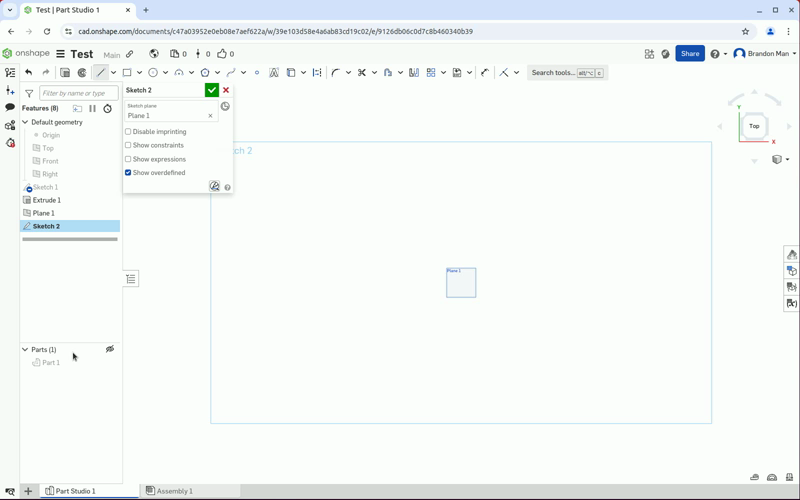
key_down(shift)
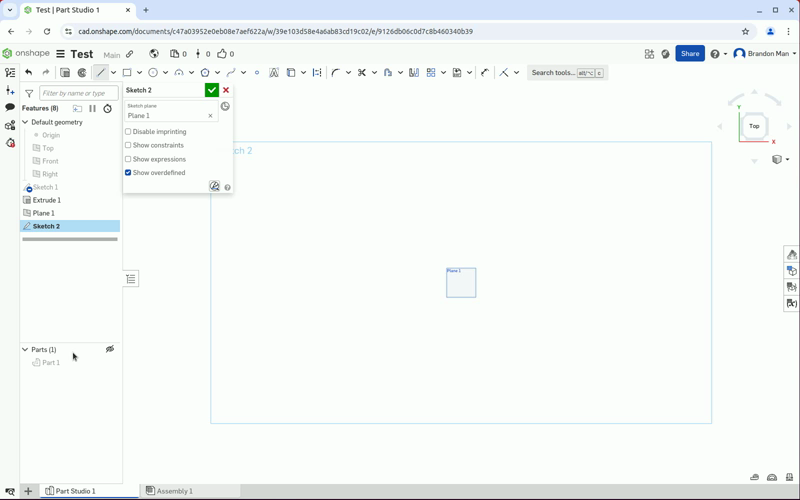
mouse_move(372, 282)
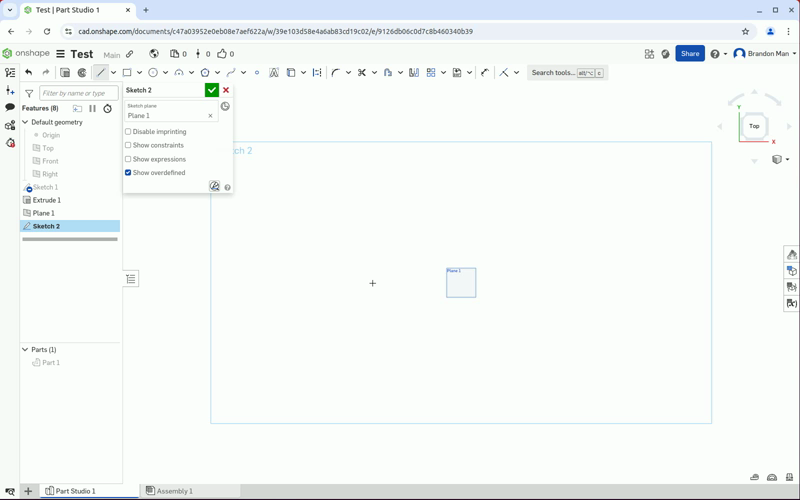
click(372, 282)
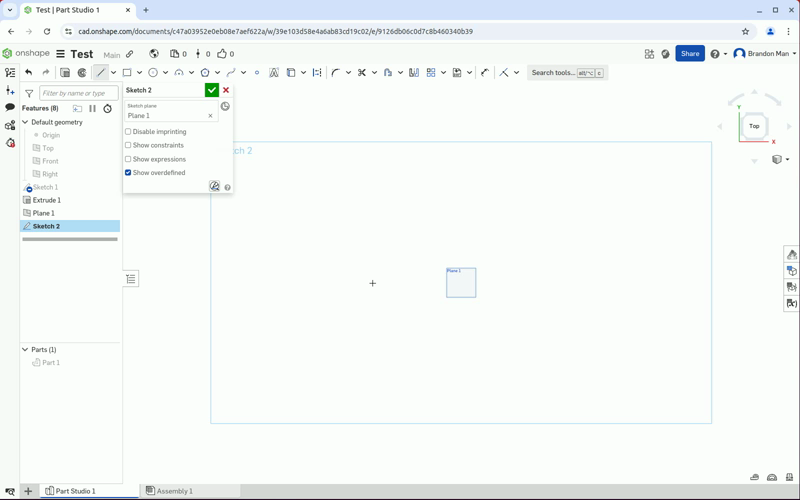
key_up(shift)
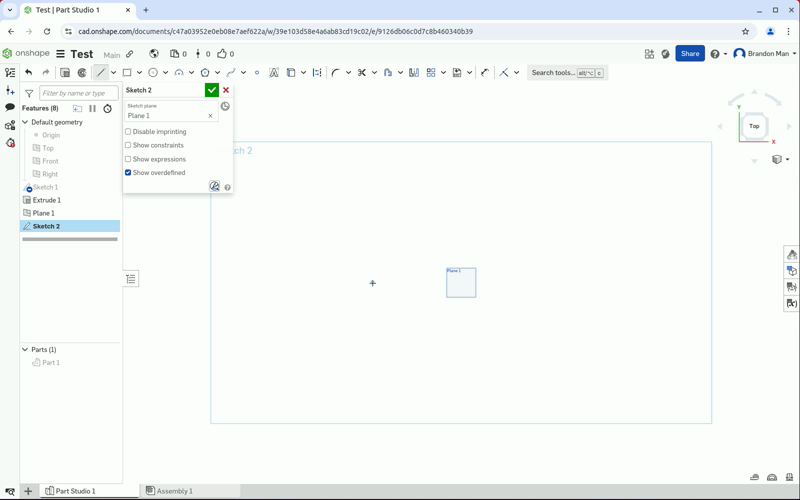
key_down(shift)
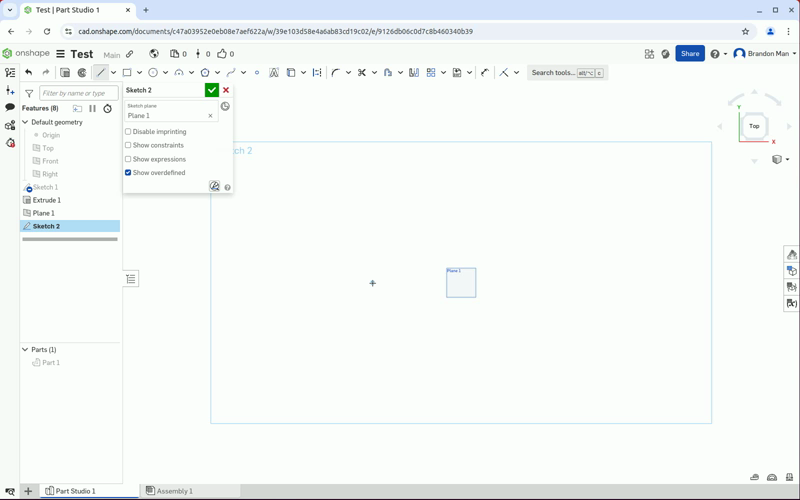
mouse_move(454, 282)
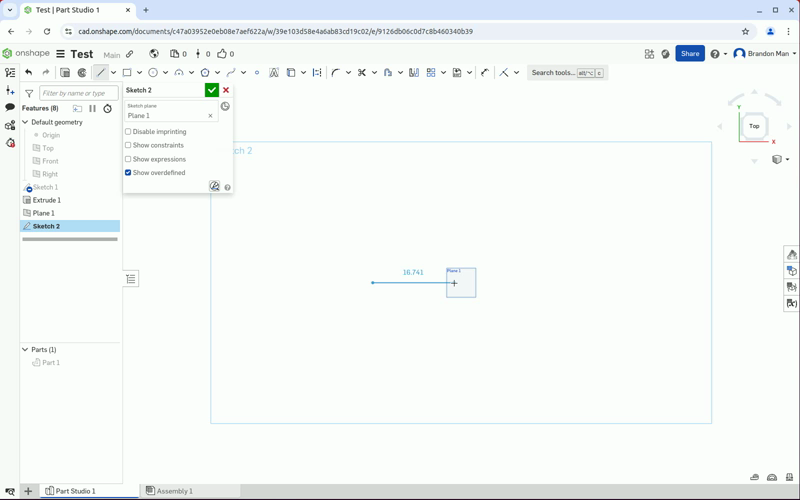
click(454, 282)
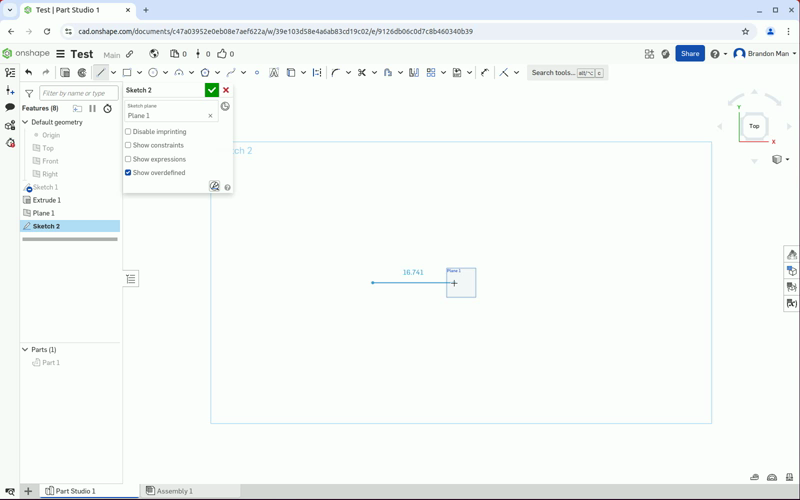
key_up(shift)
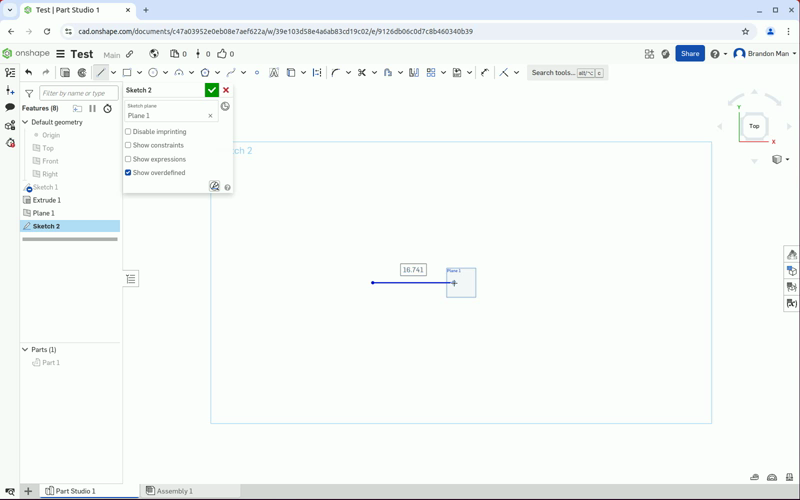
key_down(shift)
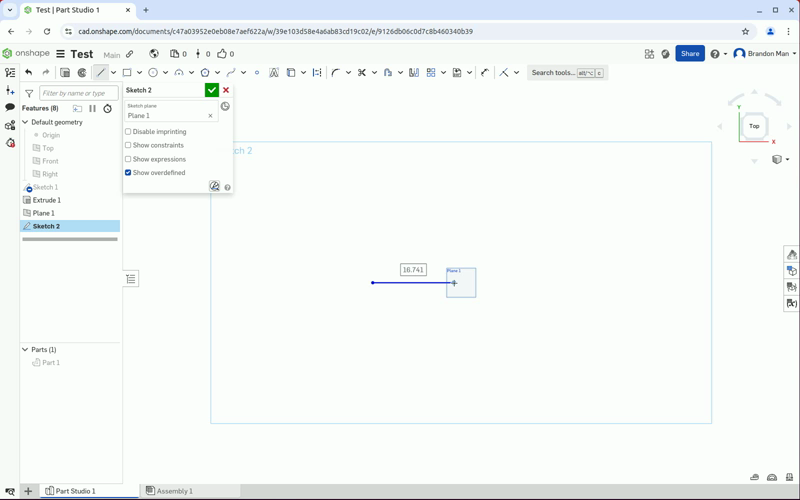
mouse_move(454, 201)
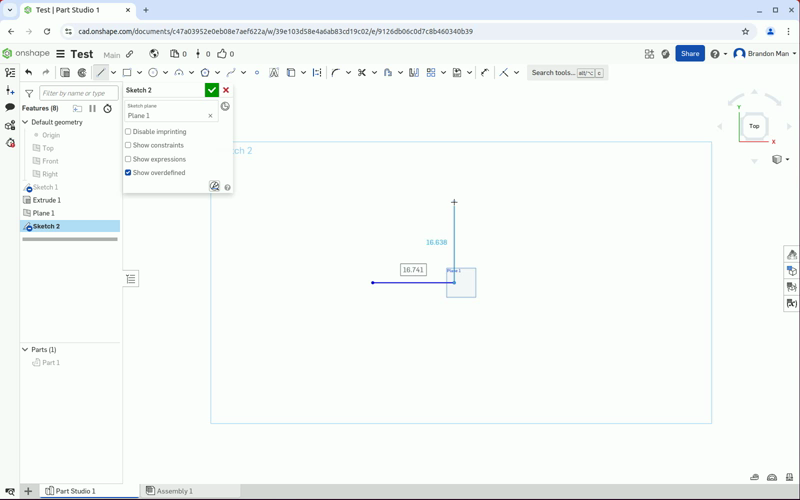
click(454, 201)
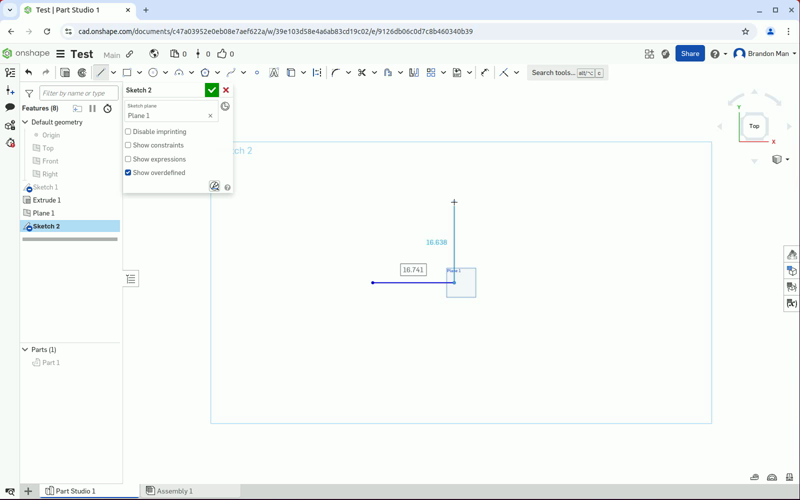
key_up(shift)
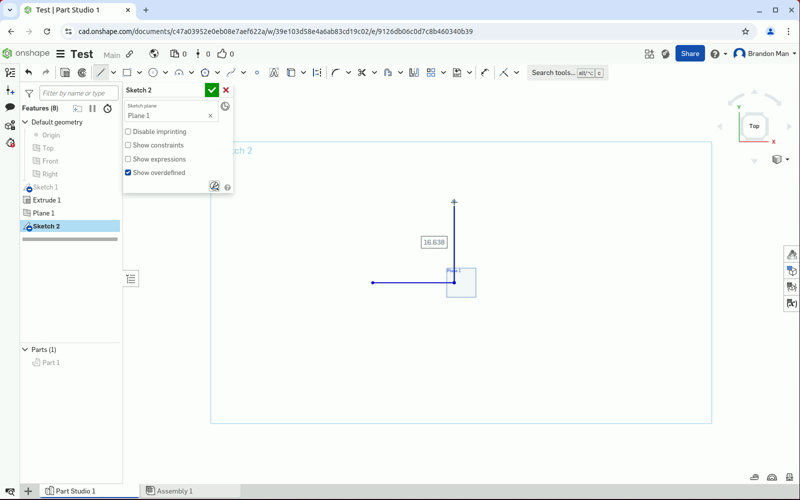
key_down(shift)
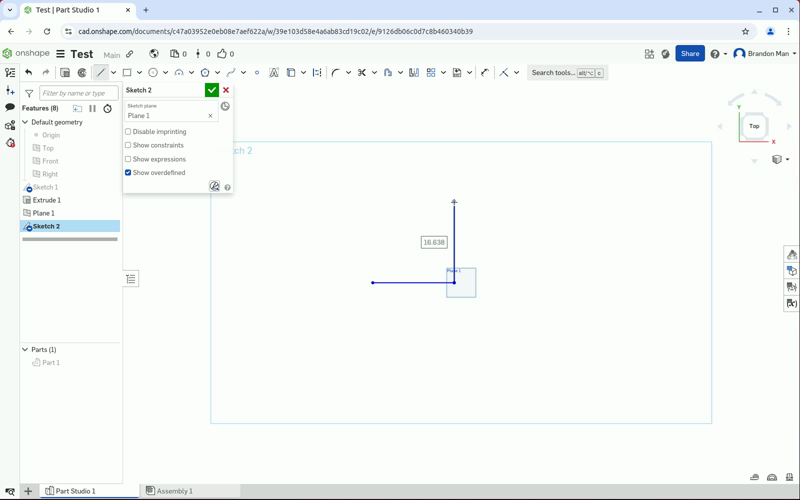
mouse_move(372, 201)
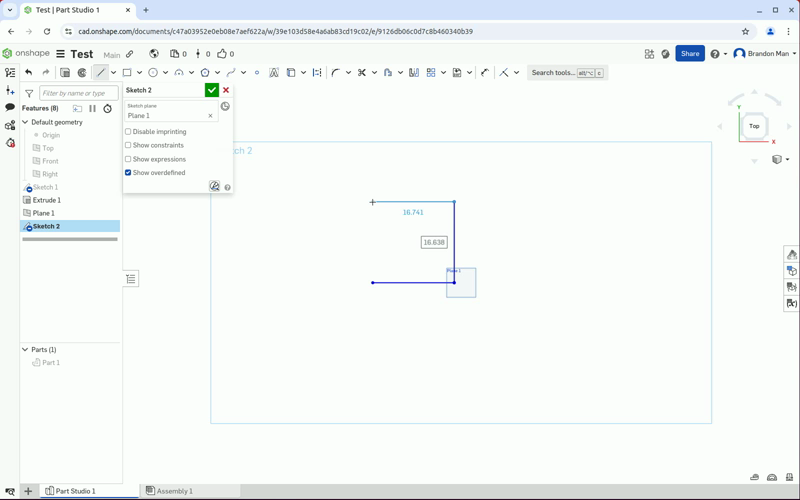
click(372, 201)
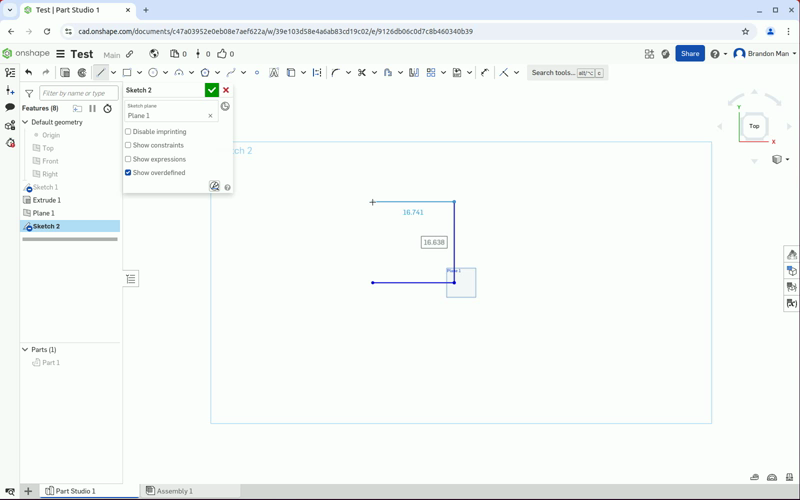
key_up(shift)
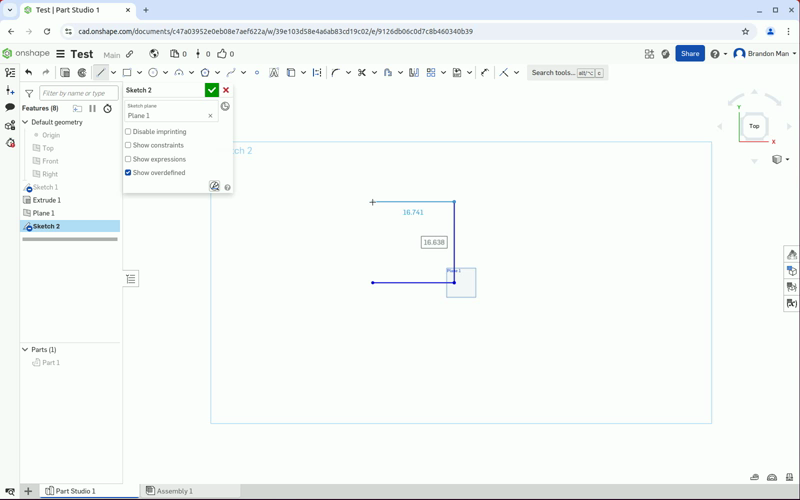
key_down(shift)
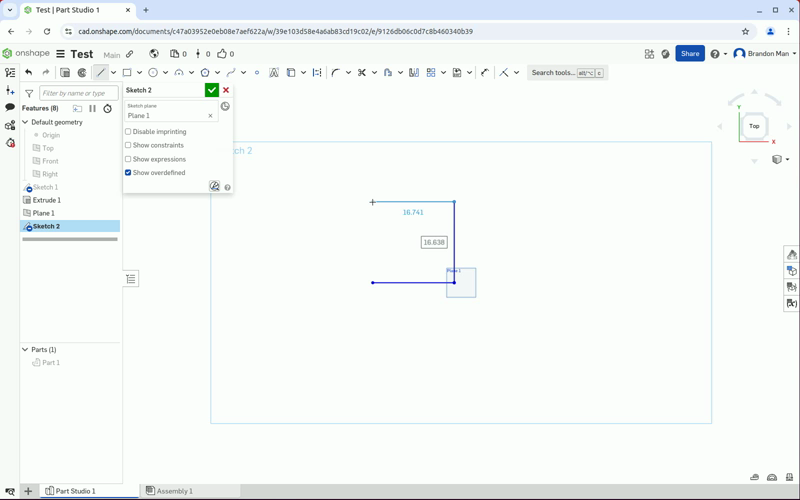
mouse_move(372, 282)
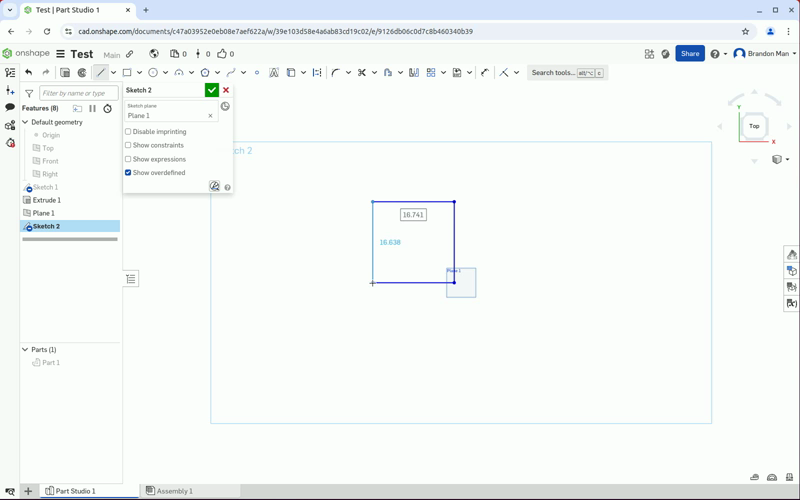
key_up(shift)
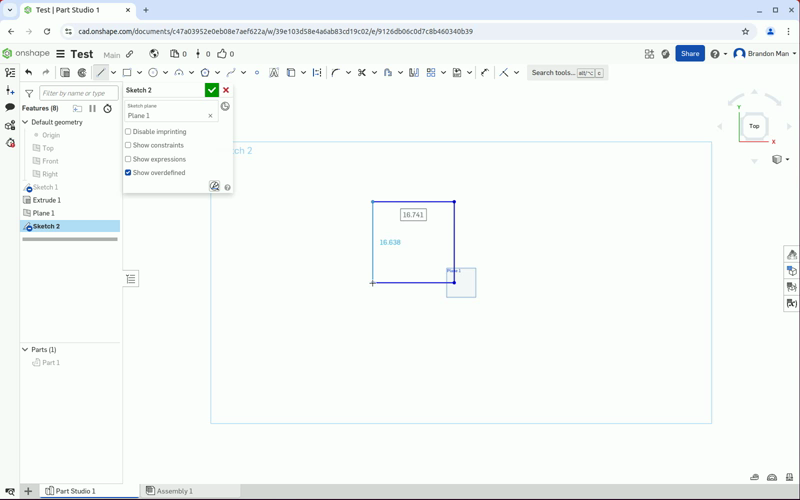
click(372, 282)
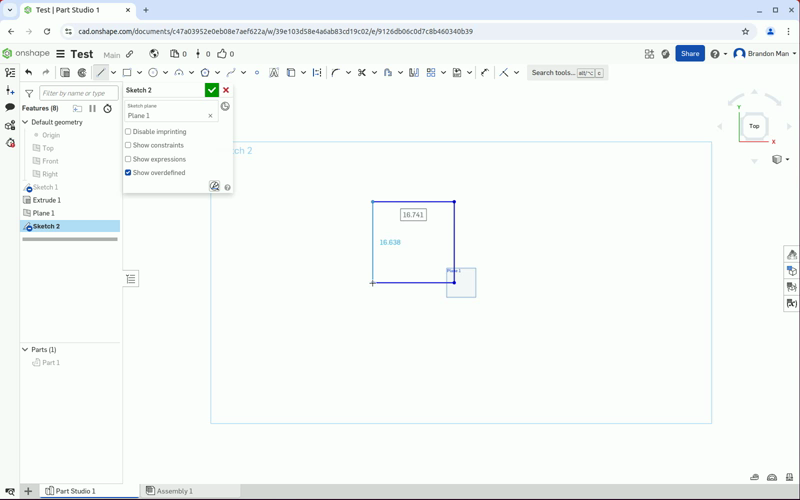
key(esc)
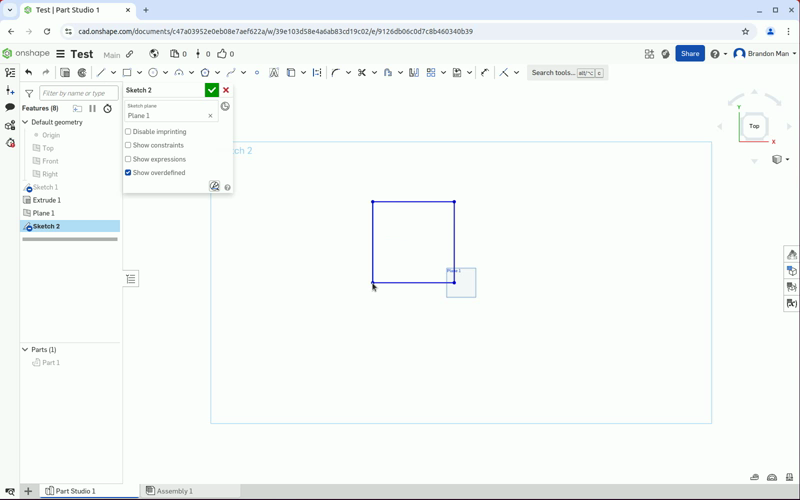
mouse_move(430, 254)
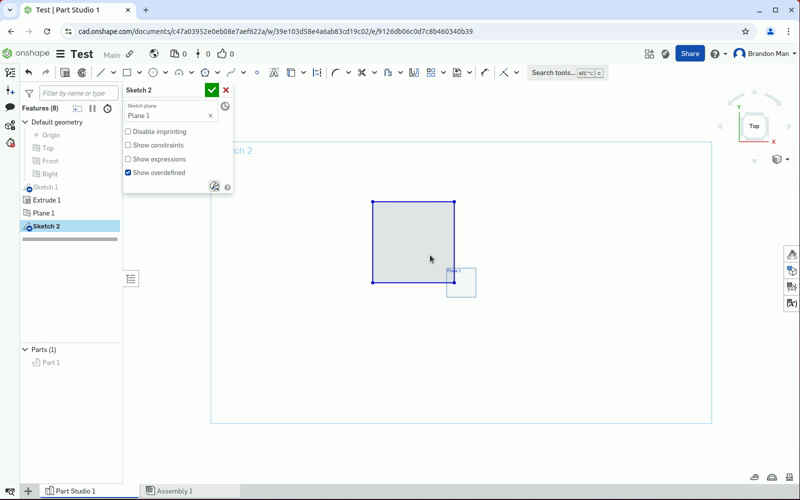
click(430, 254)
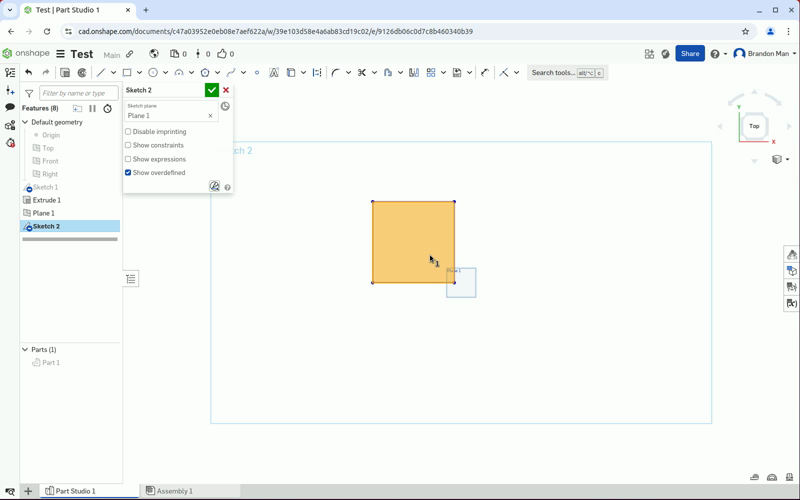
mouse_move(73, 352)
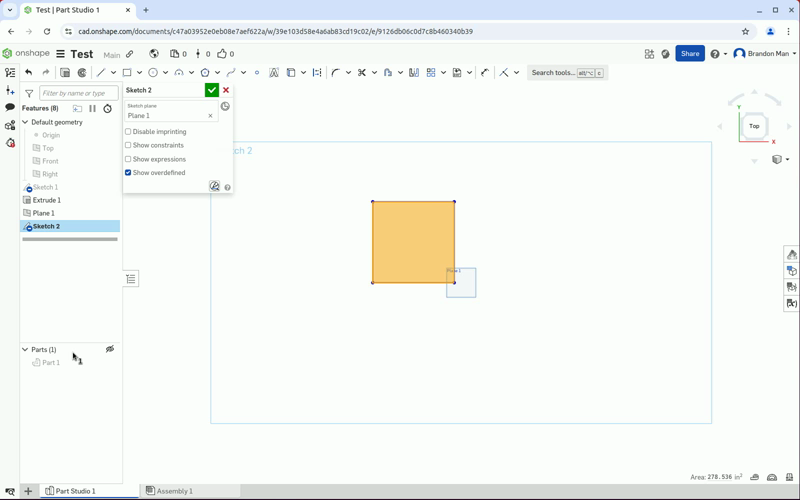
key(shift+y)
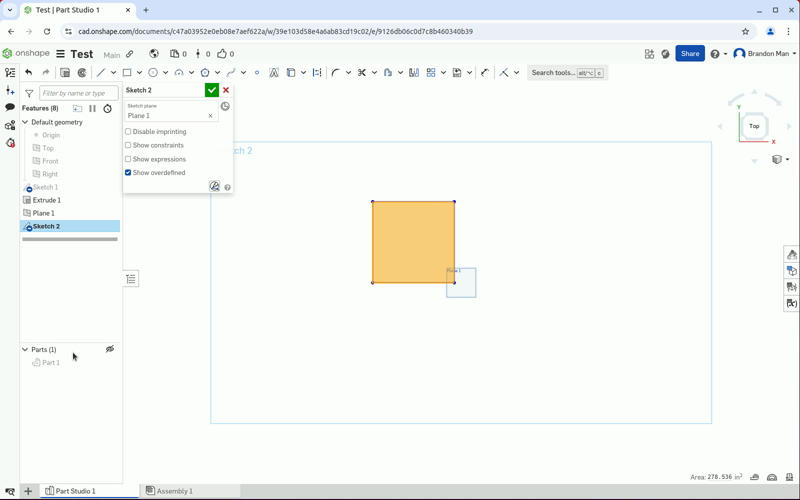
key(shift+e)
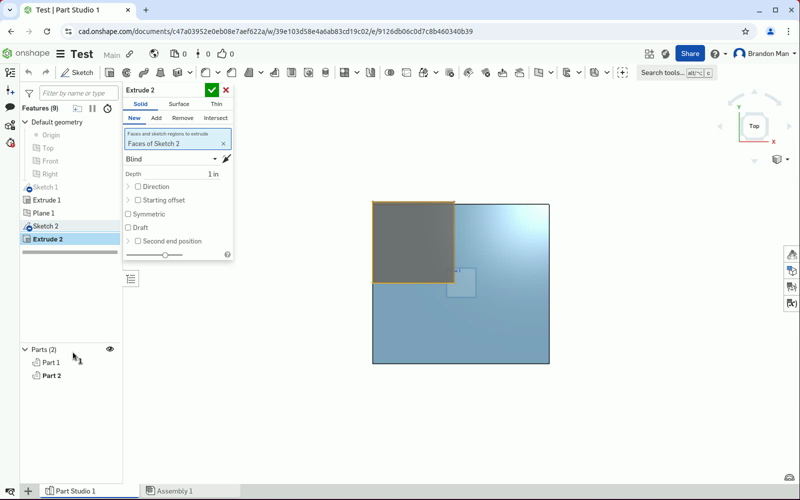
mouse_move(143, 106)
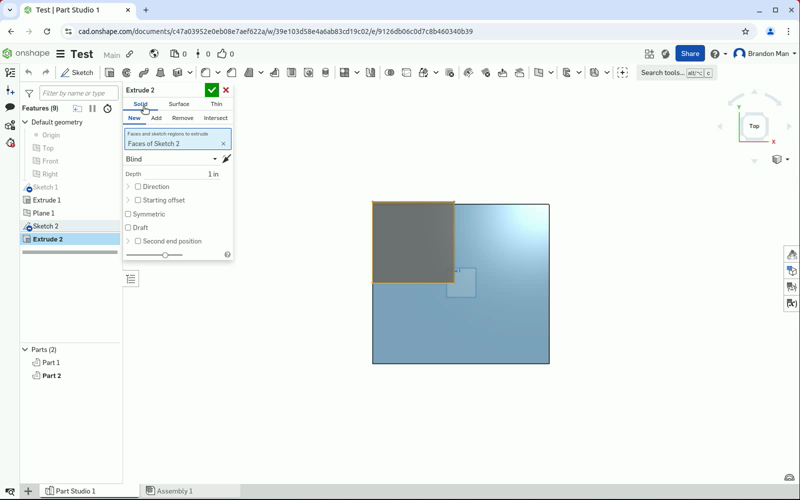
click(143, 106)
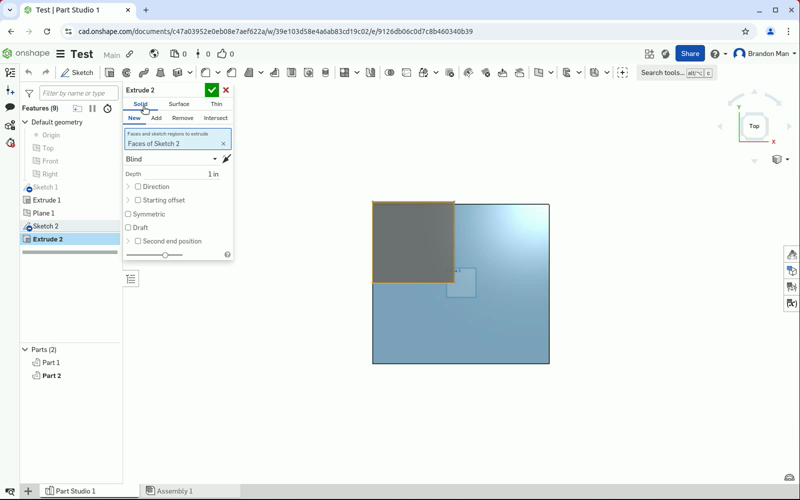
mouse_move(137, 120)
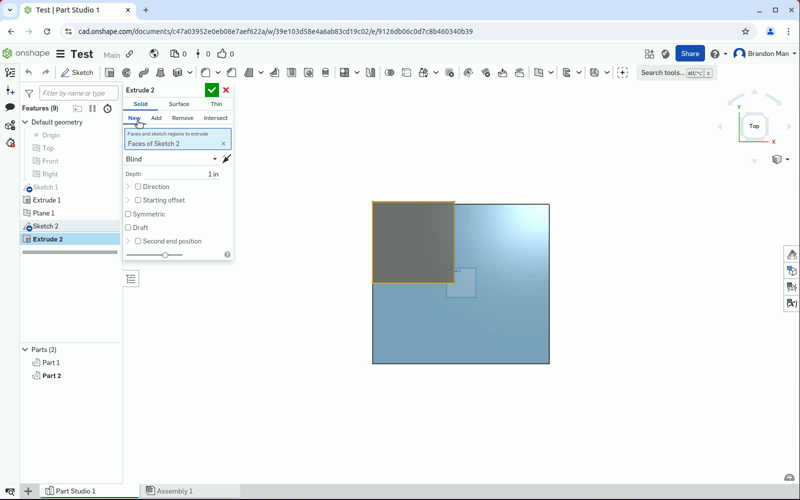
click(137, 120)
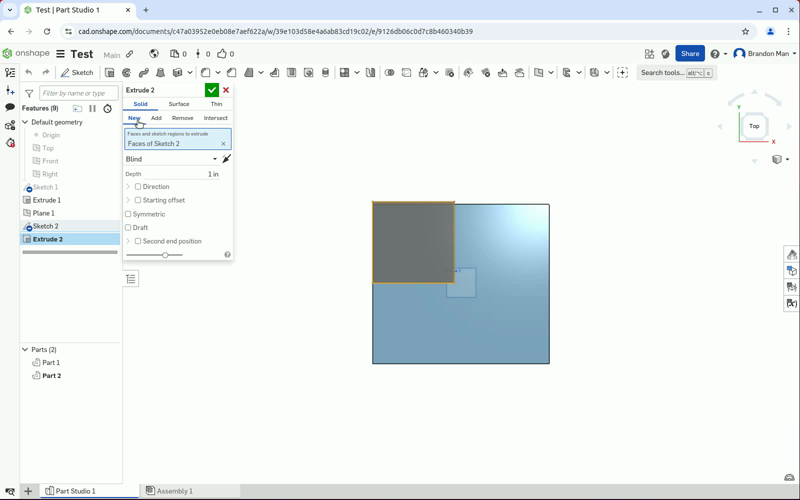
key(tab, 4)
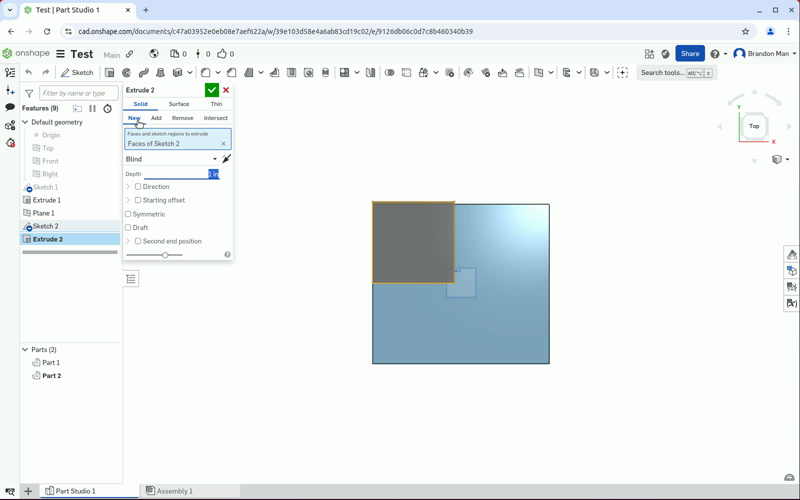
text(16.609)
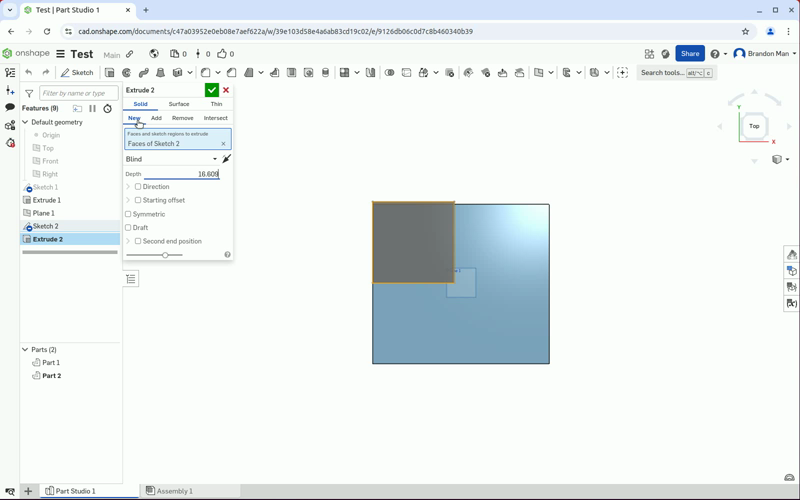
key(enter)
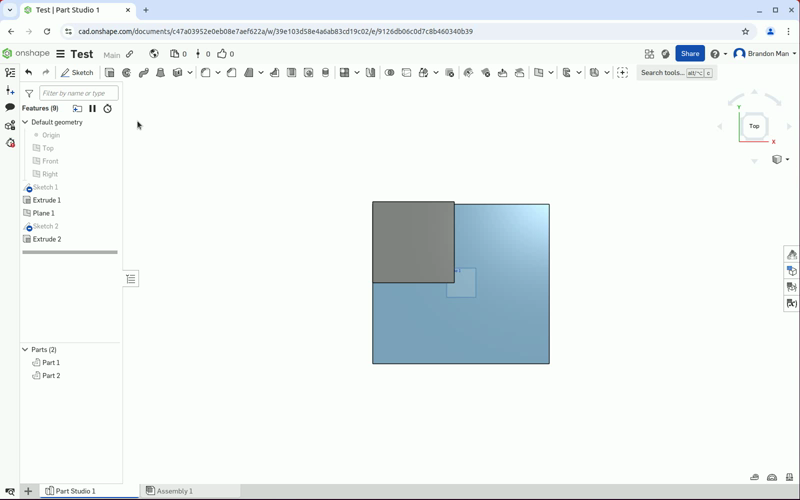
key(shift+h)
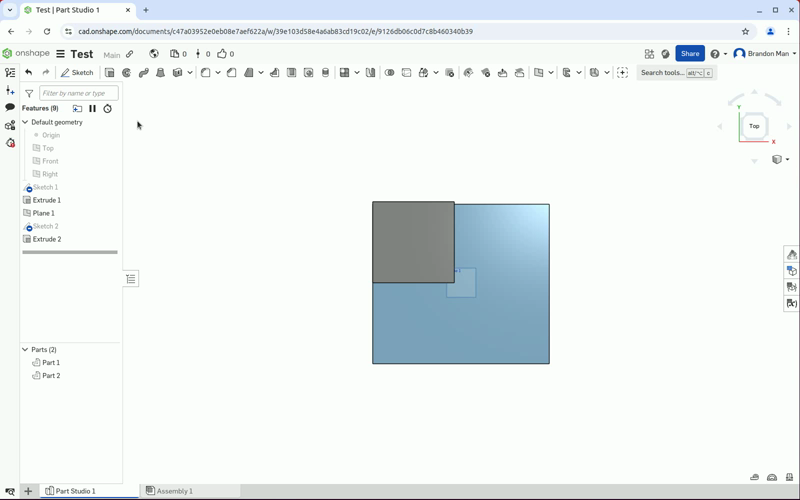
key(shift+h)
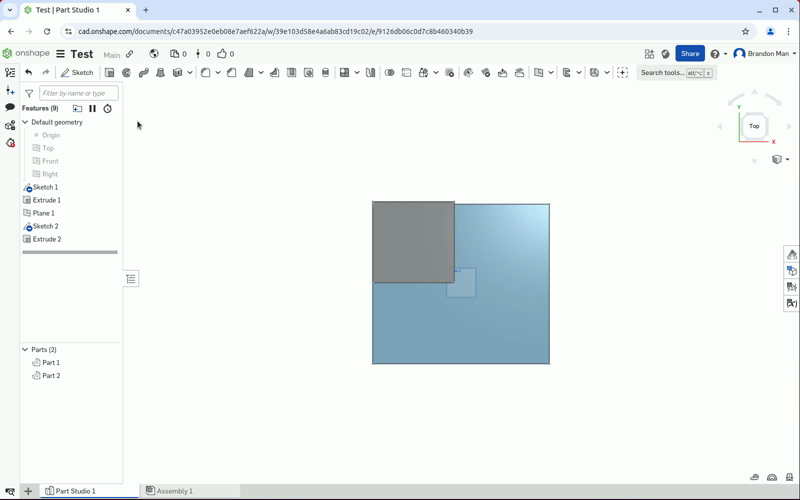
key(shift+7)
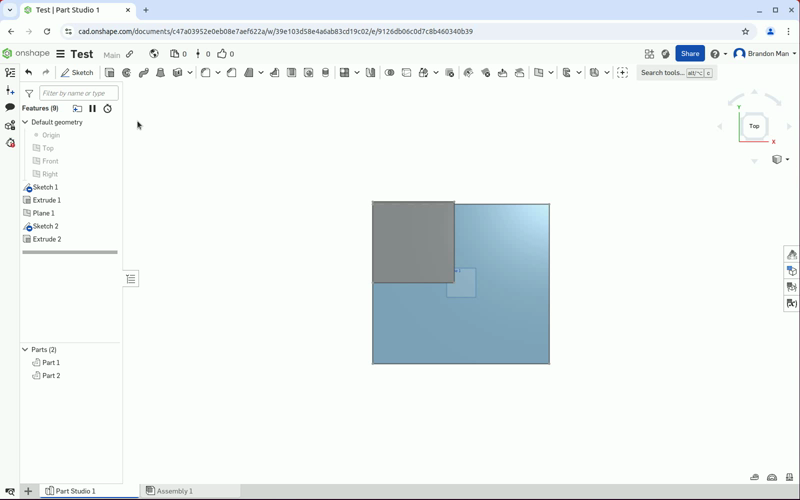
key(up, 3)
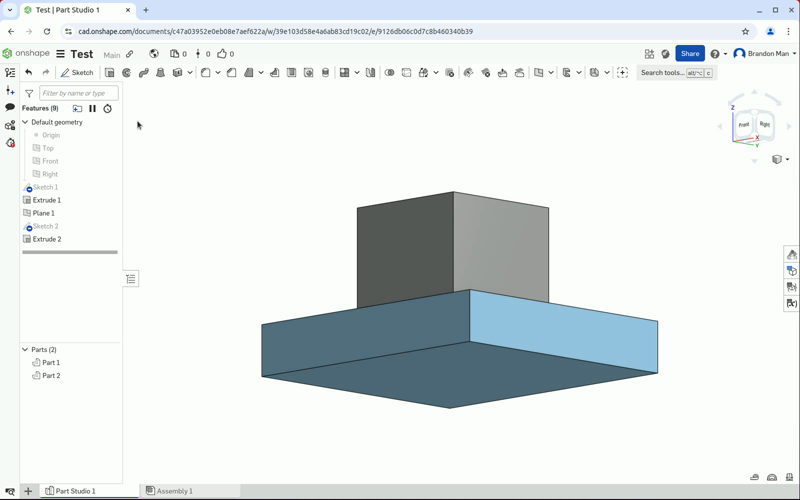
key(left, 3)
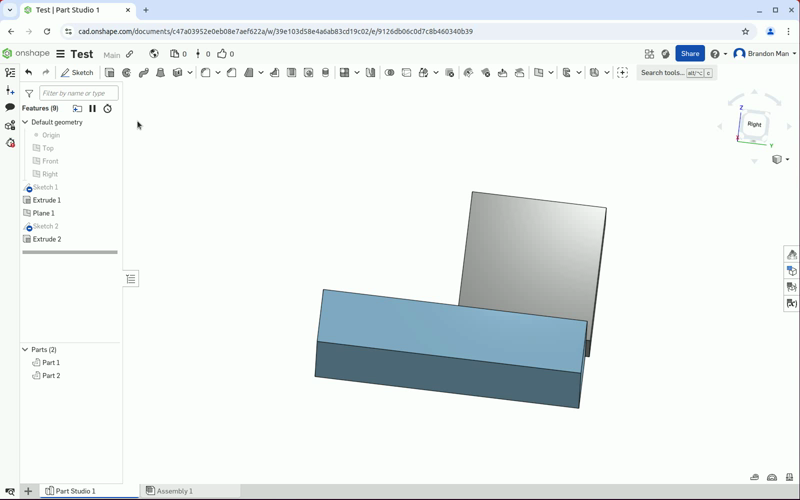
key(right, 3)
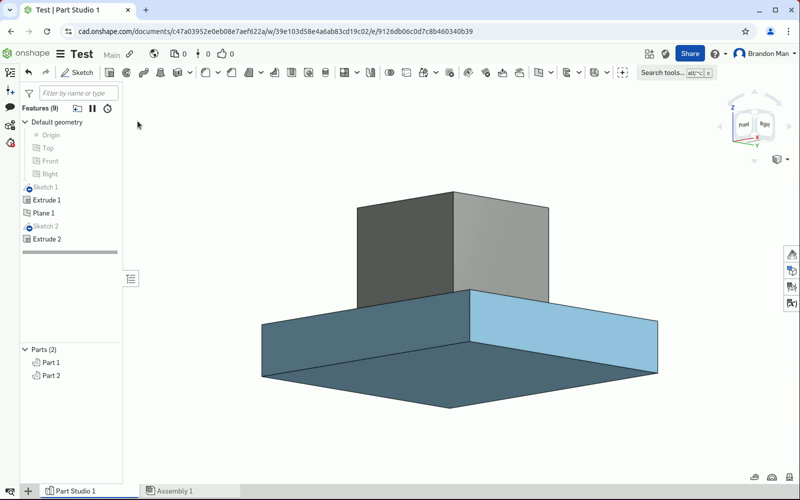
key(down, 3)
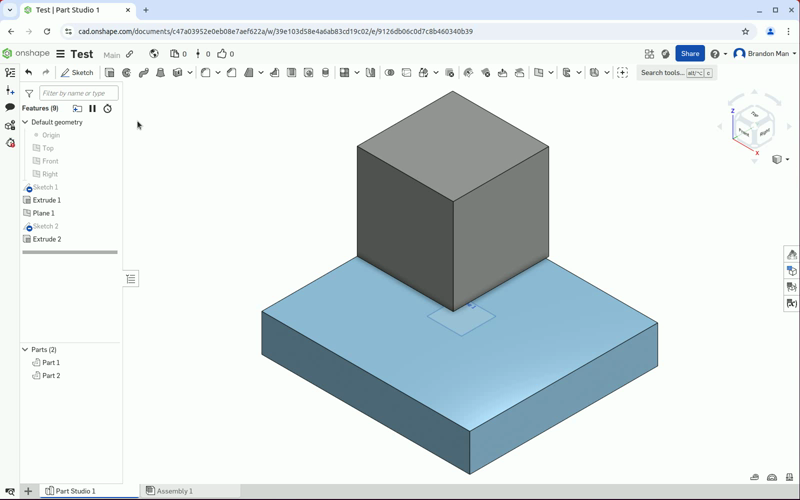
mouse_move(73, 189)
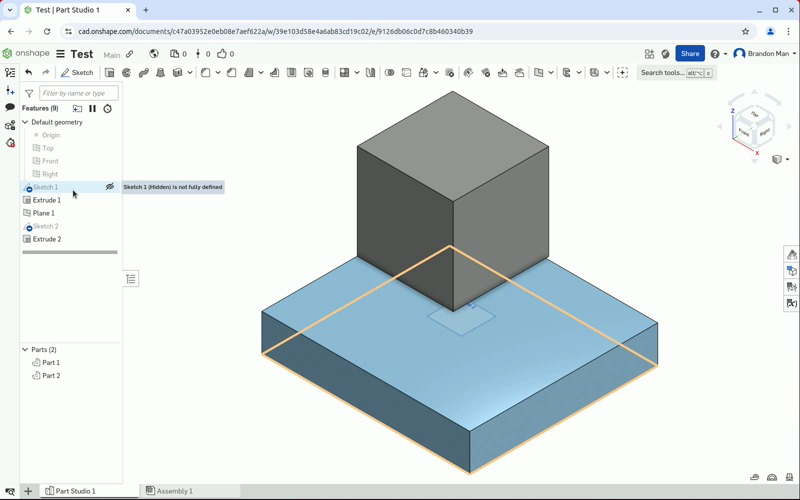
click(73, 189)